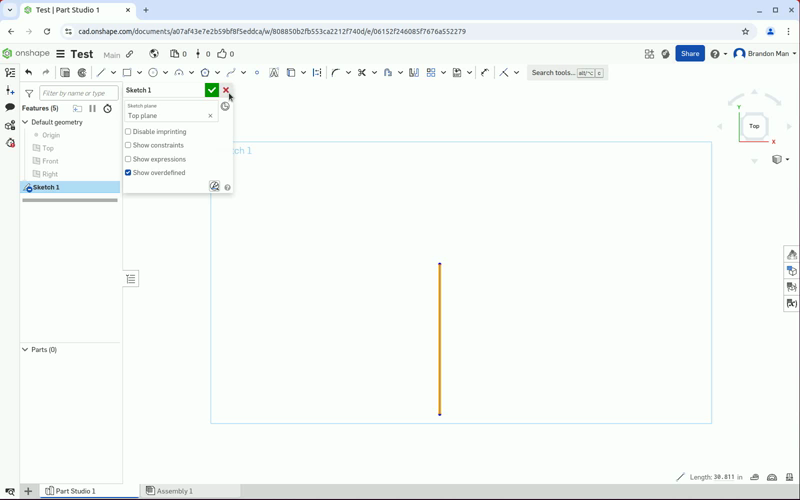
key(shift+h)
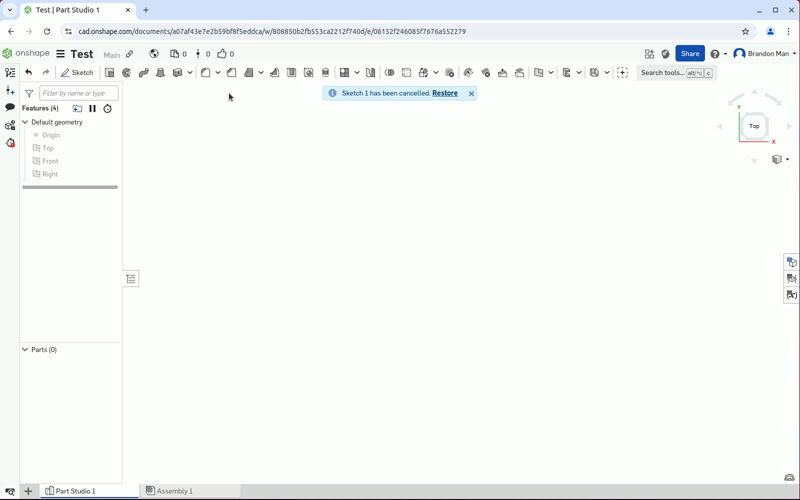
mouse_move(73, 352)
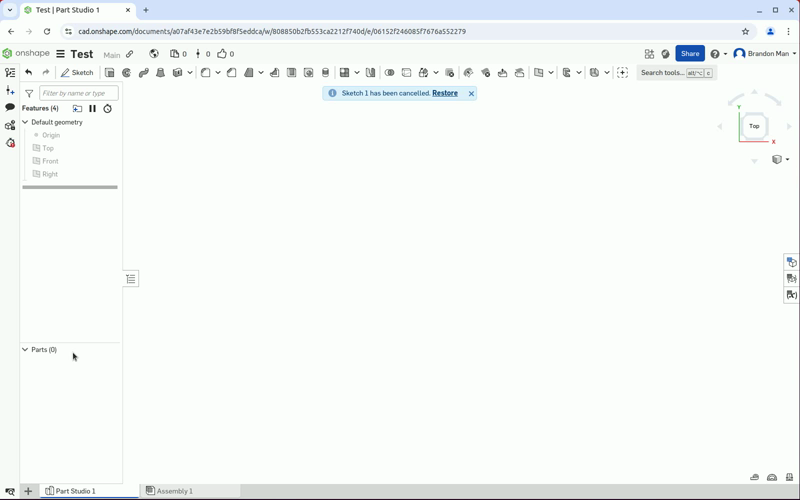
key(y)
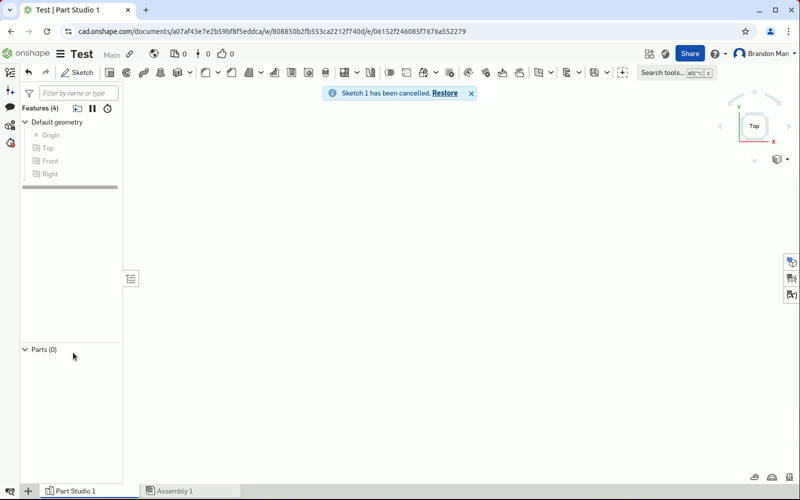
key(shift+p)
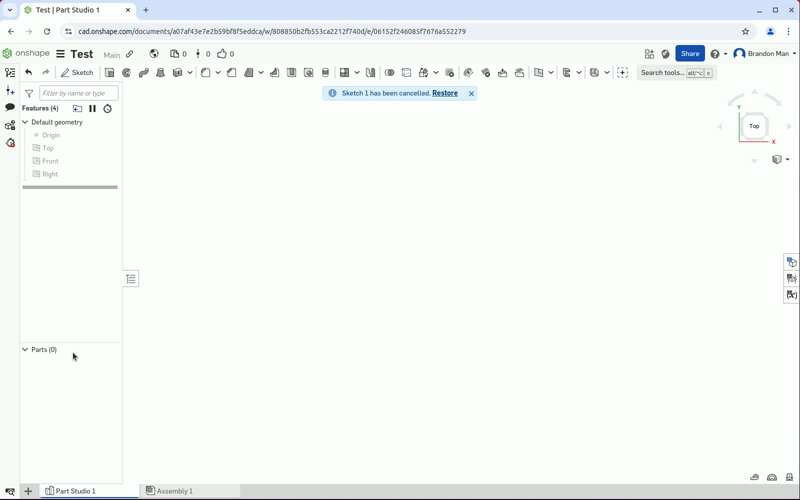
key(space)
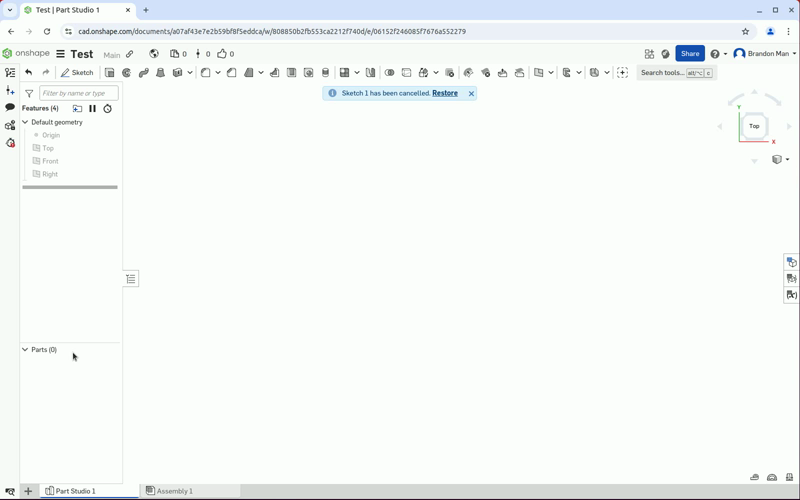
key_down(shift)
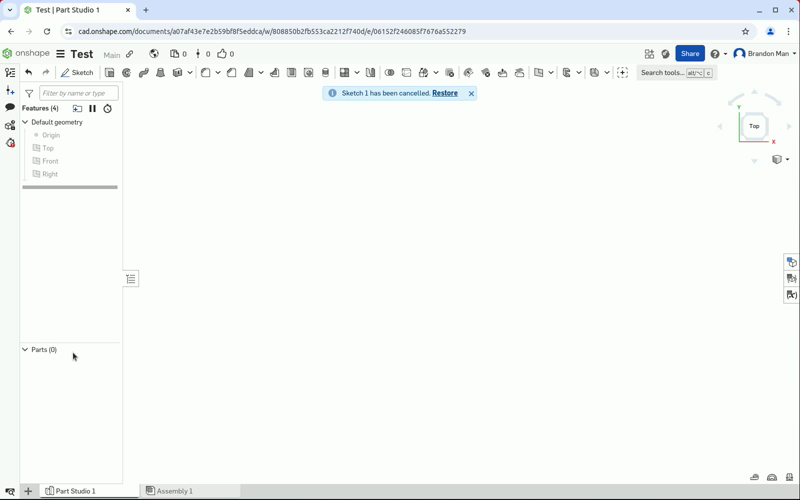
key(up)
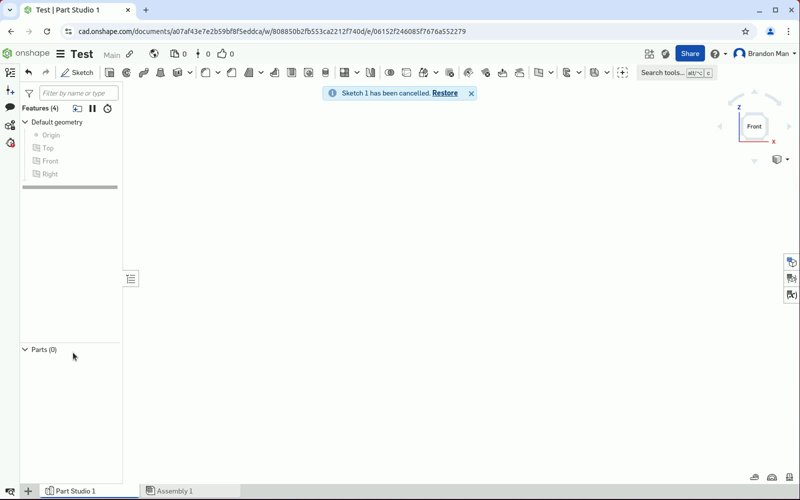
key_up(shift)
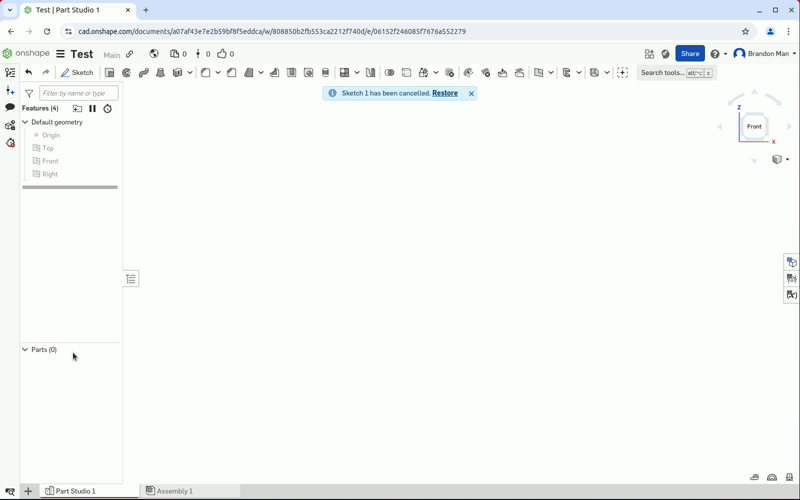
mouse_move(73, 352)
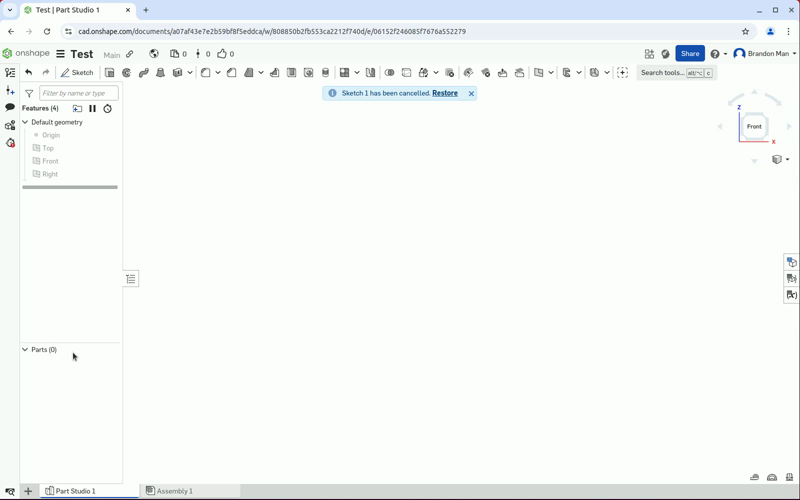
key(shift+y)
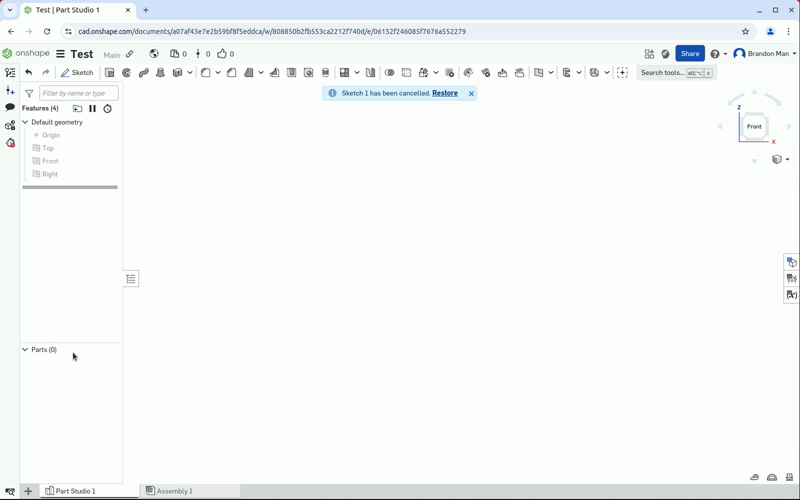
key(shift+s)
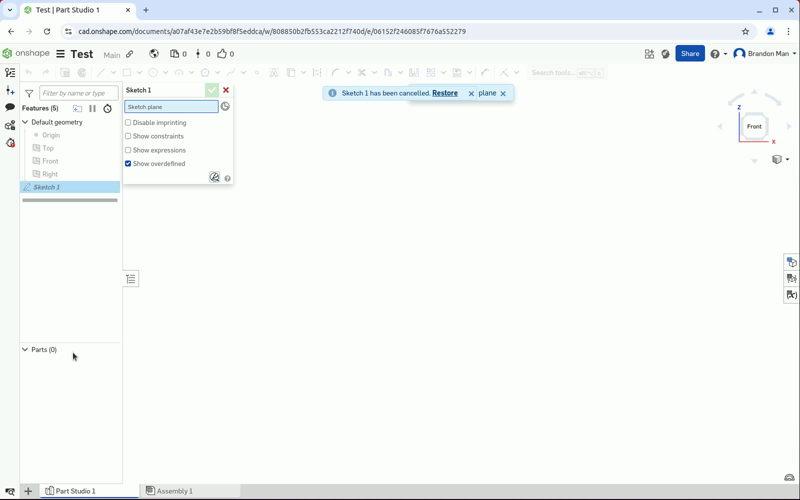
mouse_move(73, 163)
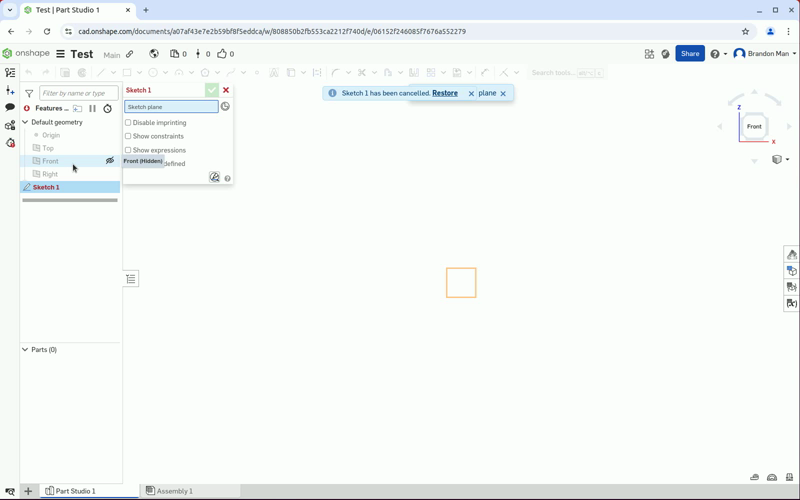
click(73, 163)
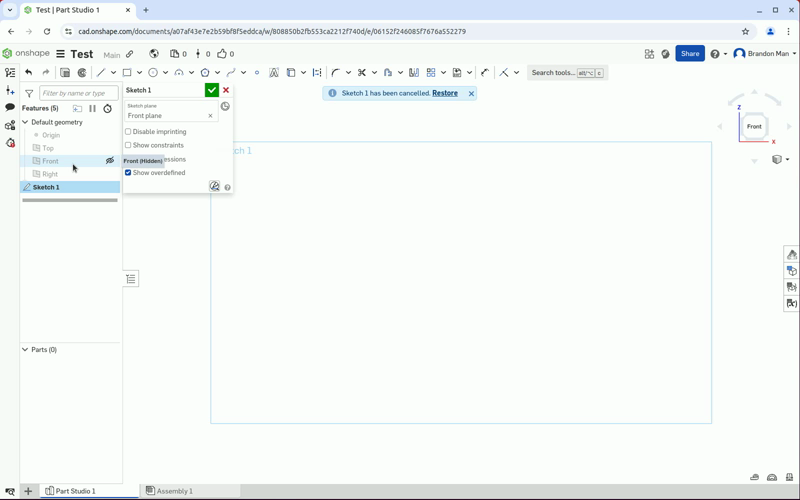
mouse_move(73, 352)
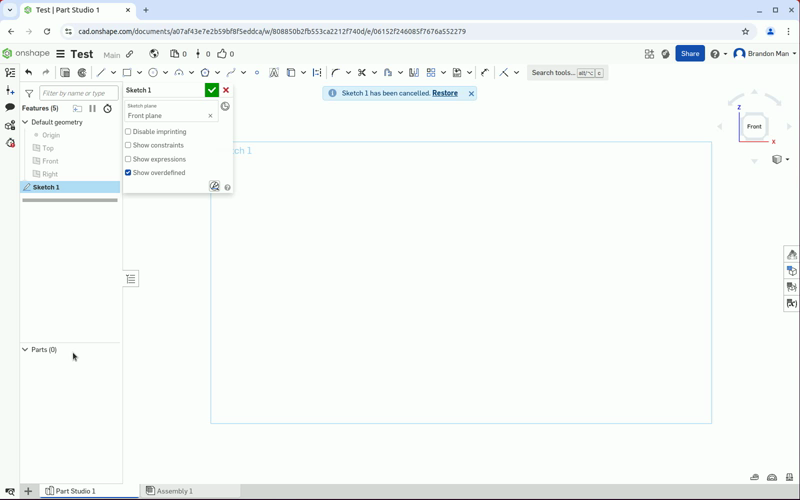
key(y)
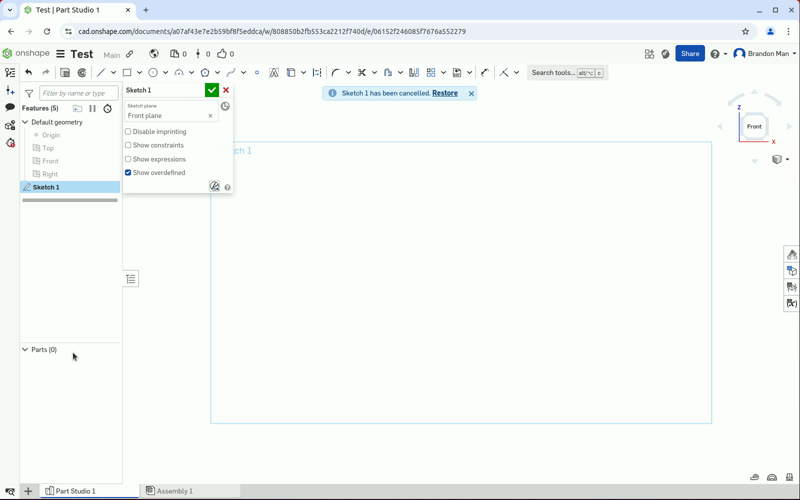
key(l)
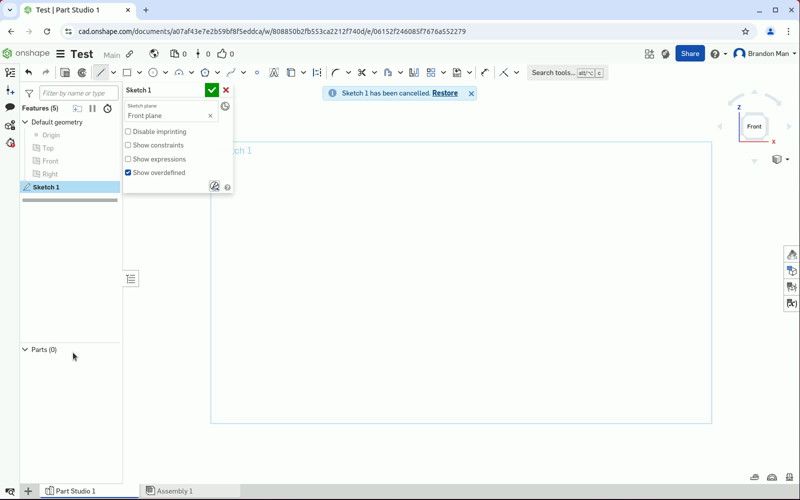
key_down(shift)
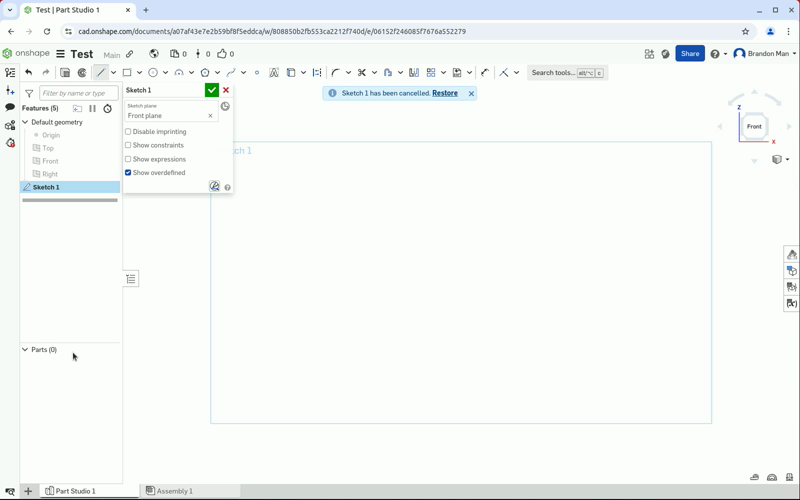
mouse_move(460, 282)
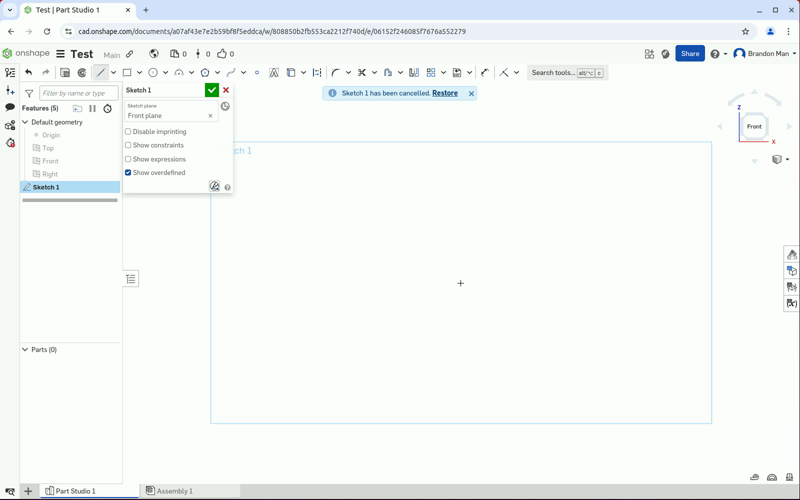
click(460, 282)
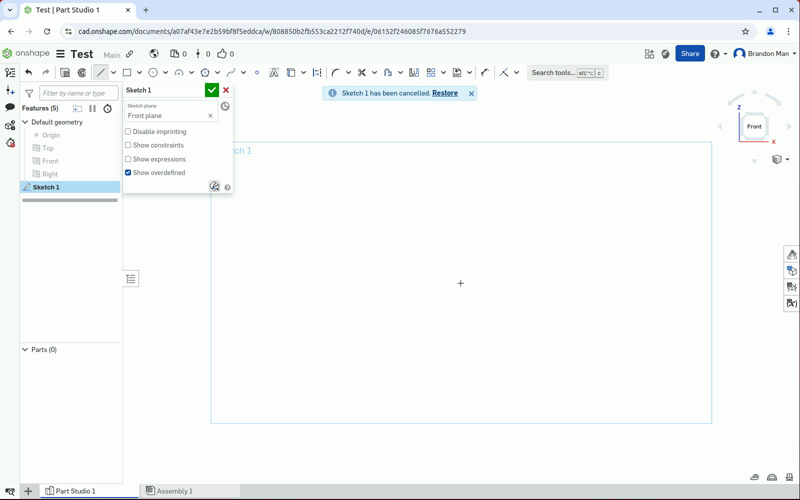
key_up(shift)
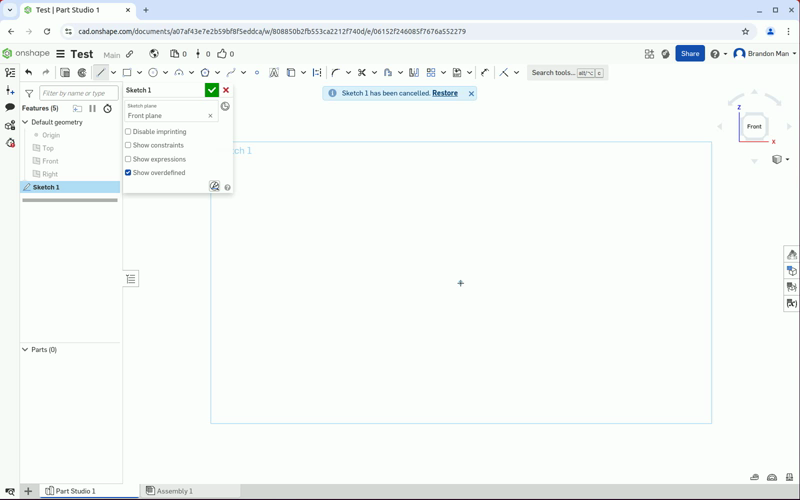
key_down(shift)
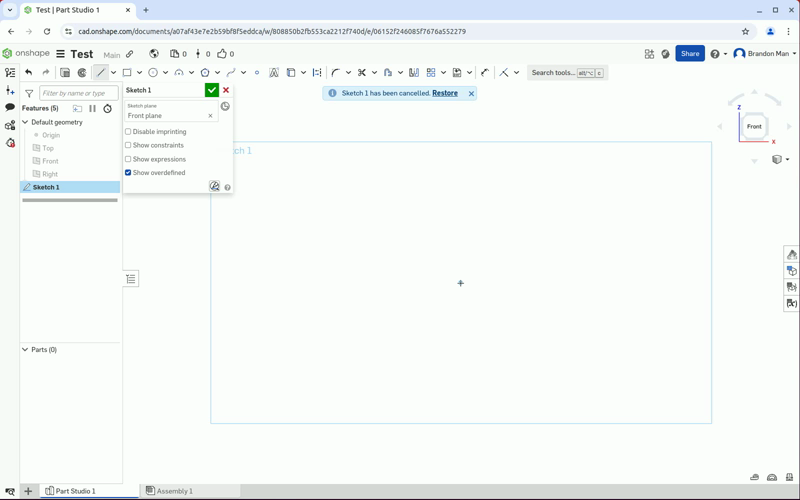
mouse_move(573, 282)
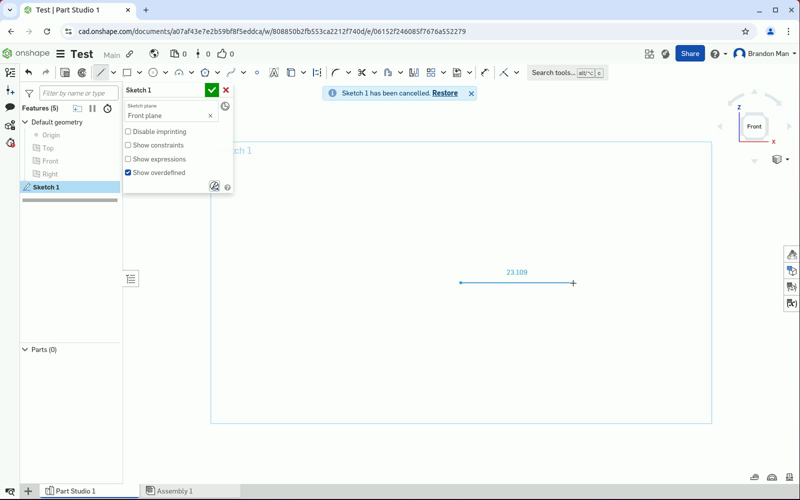
click(573, 282)
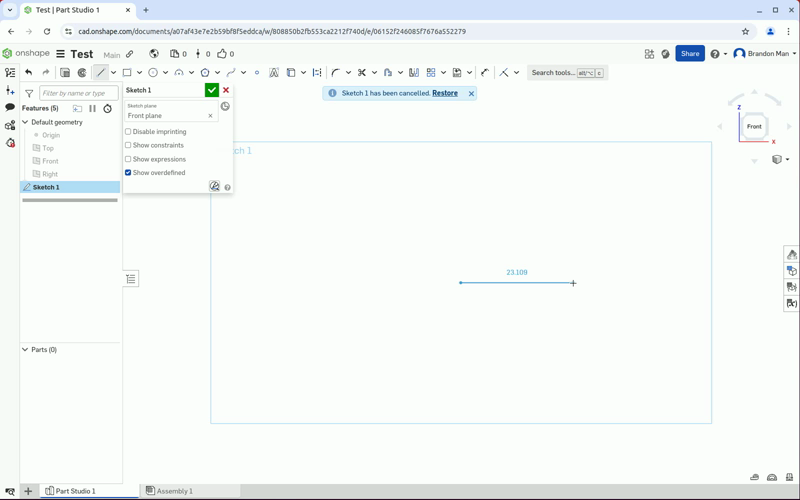
key_up(shift)
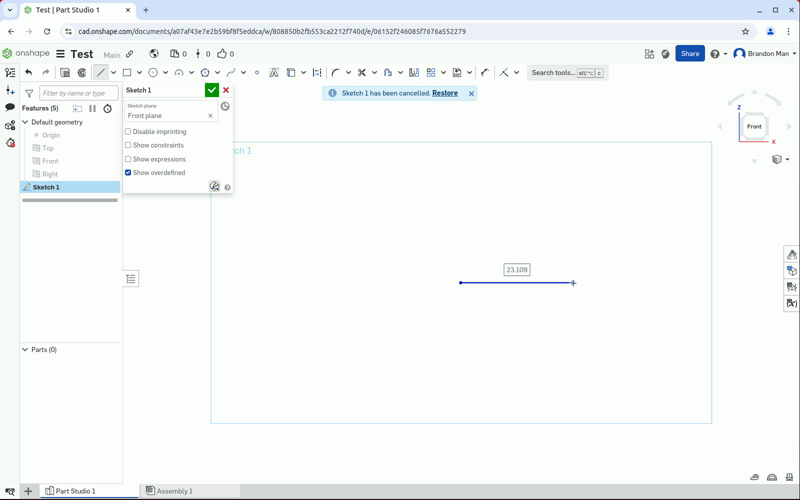
key_down(shift)
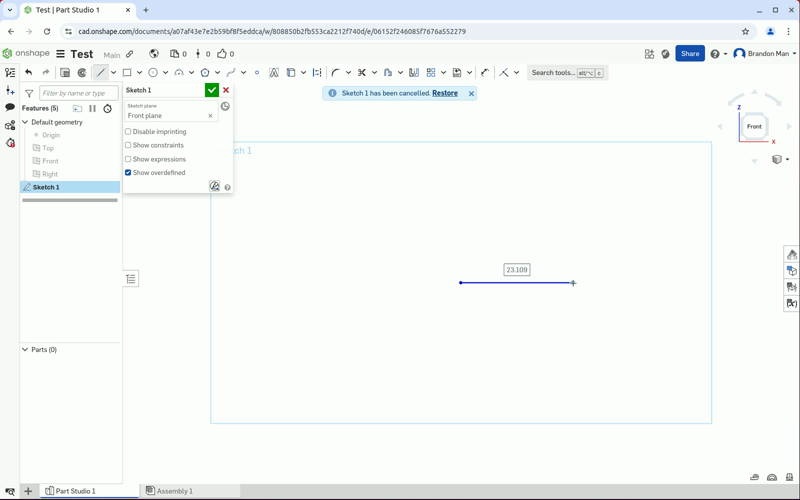
mouse_move(589, 282)
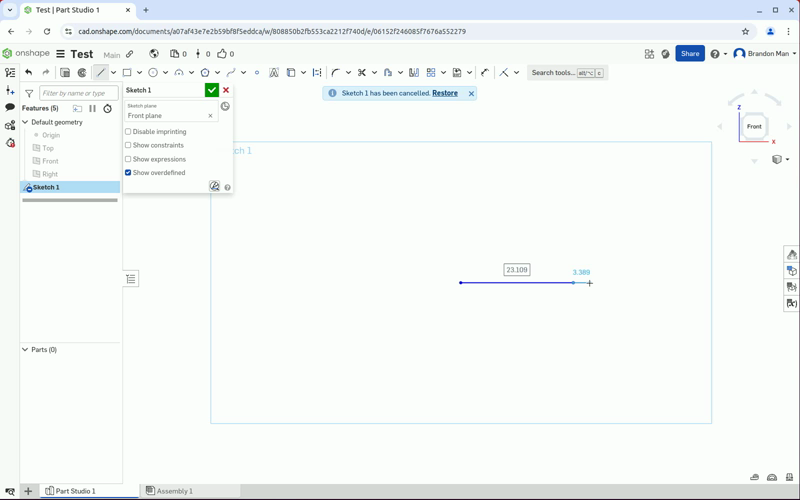
mouse_move(573, 227)
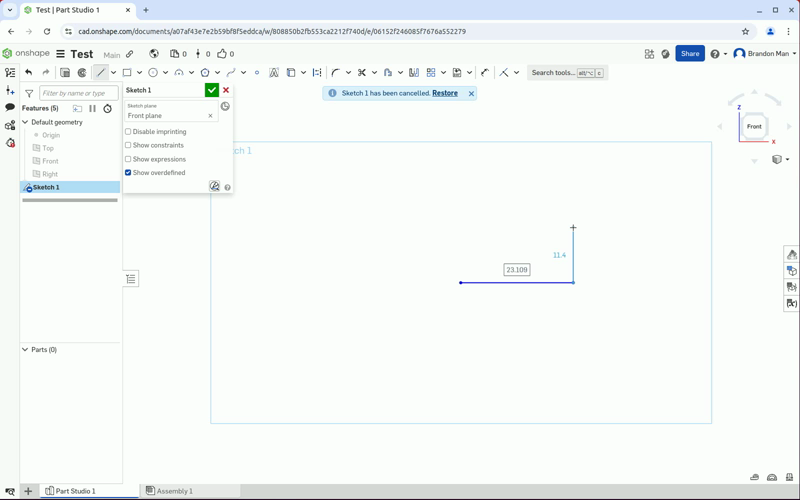
click(573, 227)
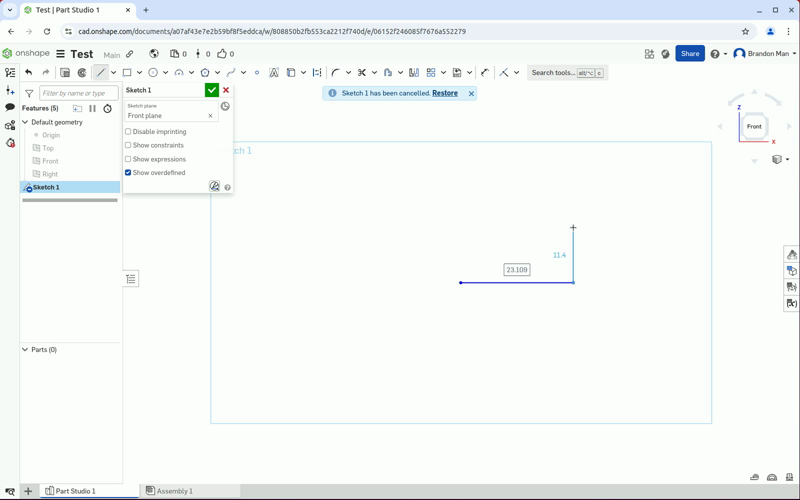
key_up(shift)
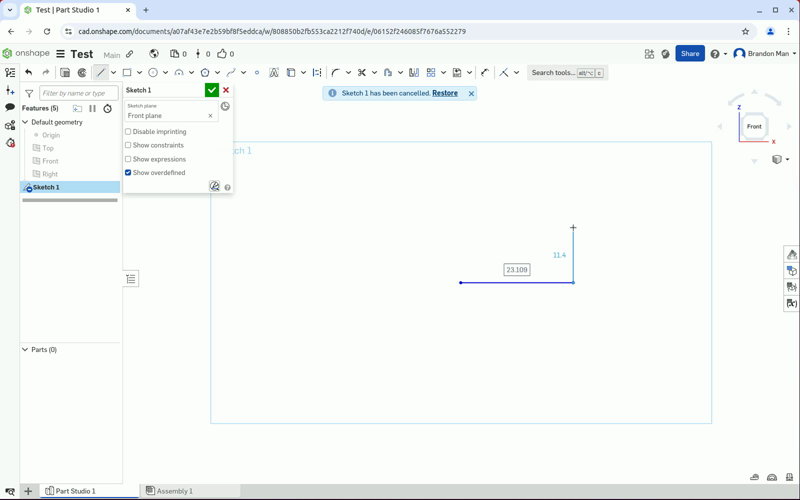
key_down(shift)
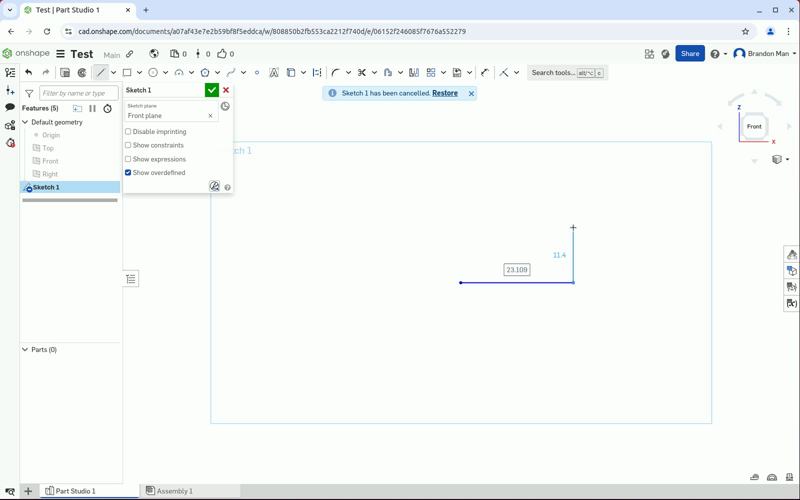
mouse_move(460, 227)
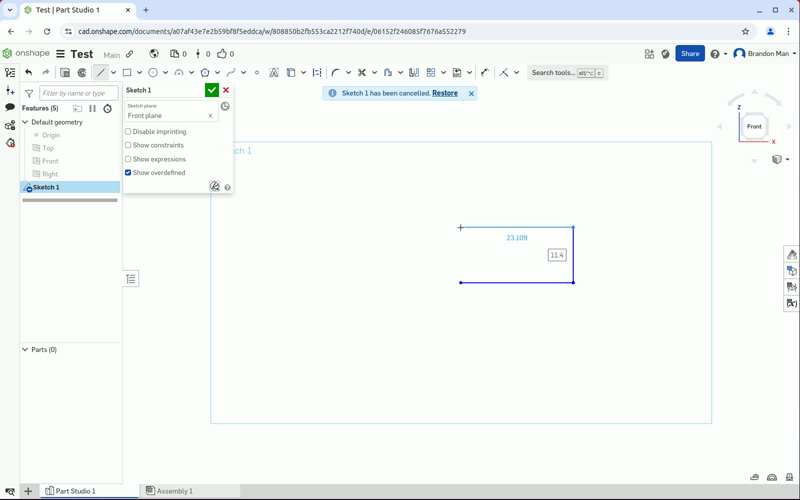
click(460, 227)
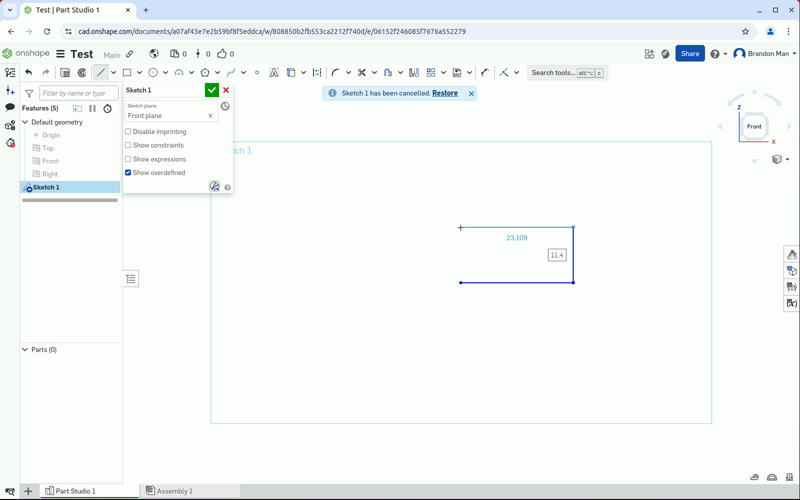
key_up(shift)
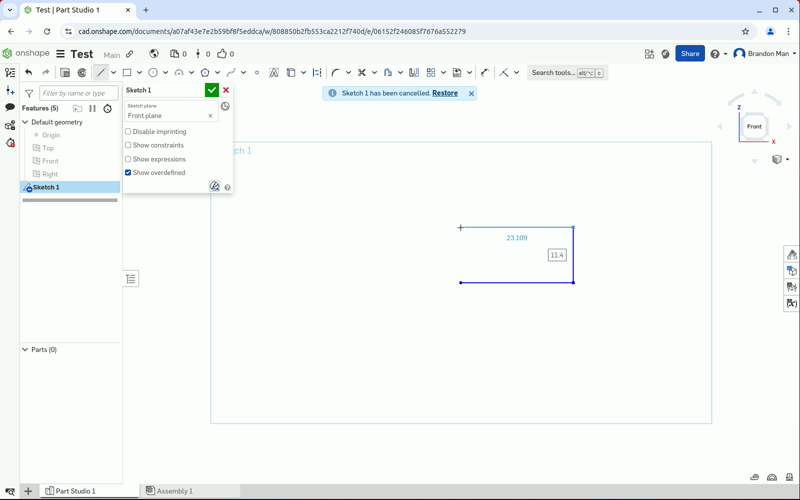
mouse_move(490, 227)
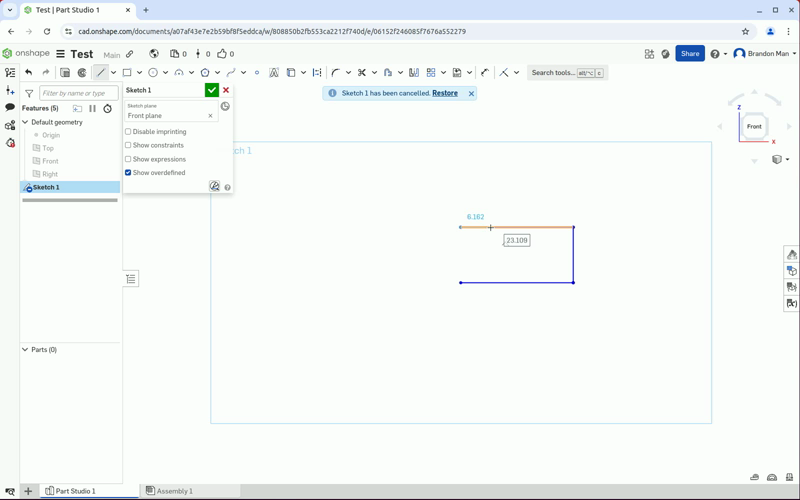
key_down(shift)
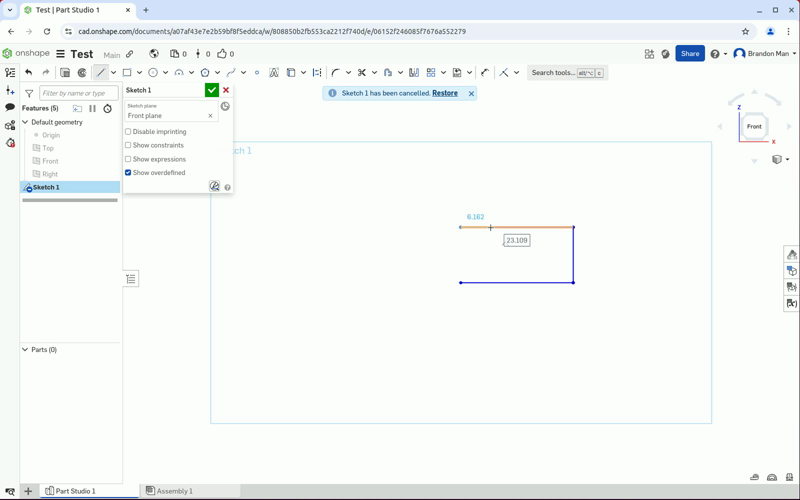
mouse_move(460, 282)
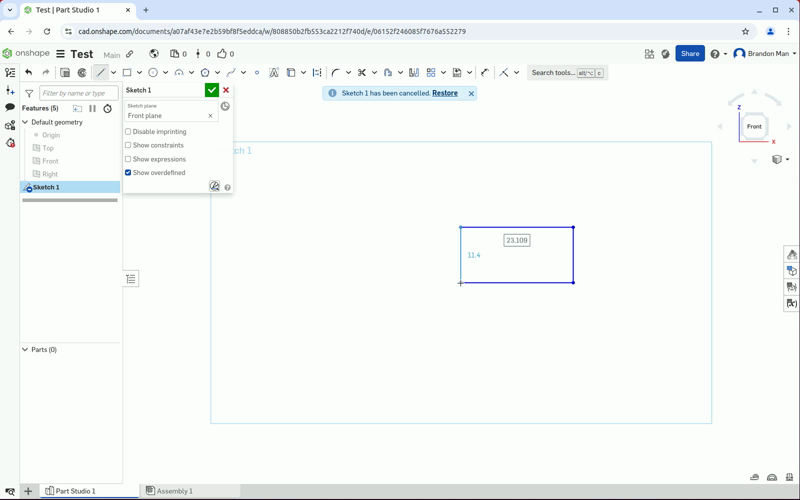
key_up(shift)
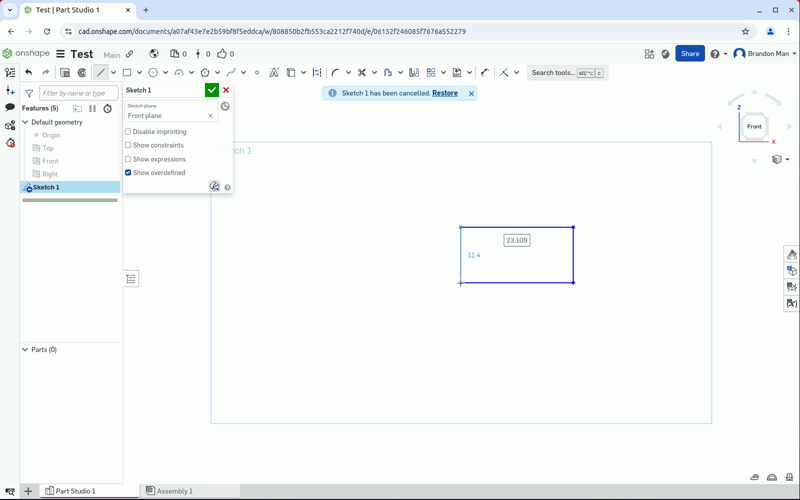
click(460, 282)
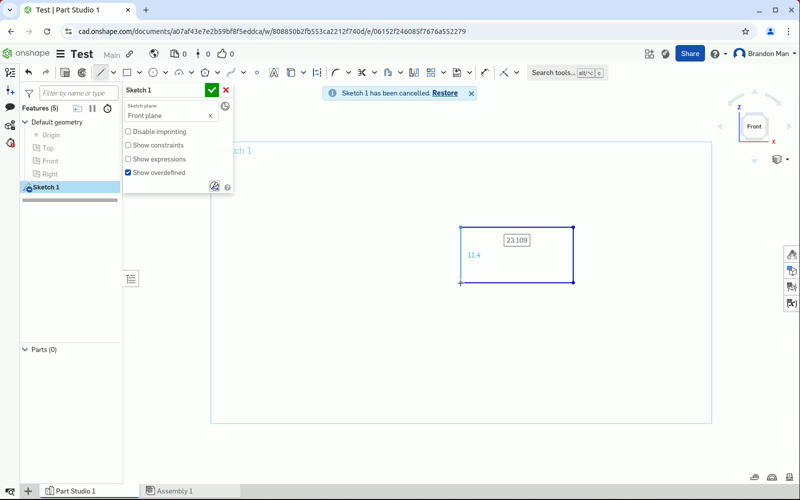
key(esc)
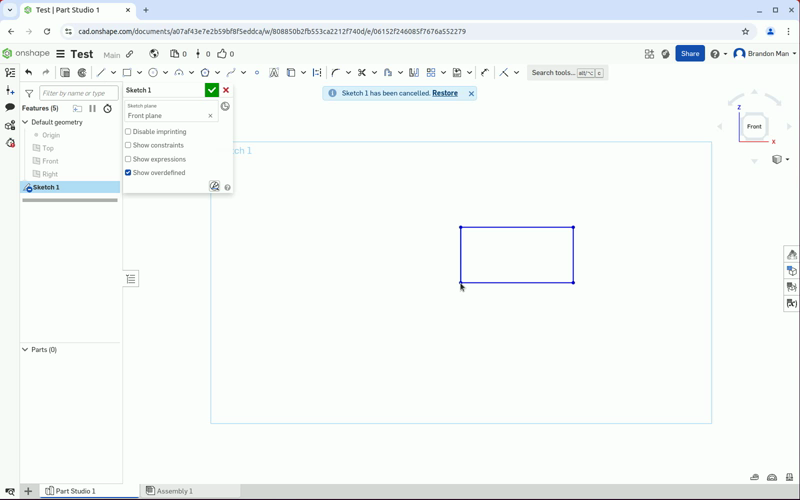
mouse_move(568, 239)
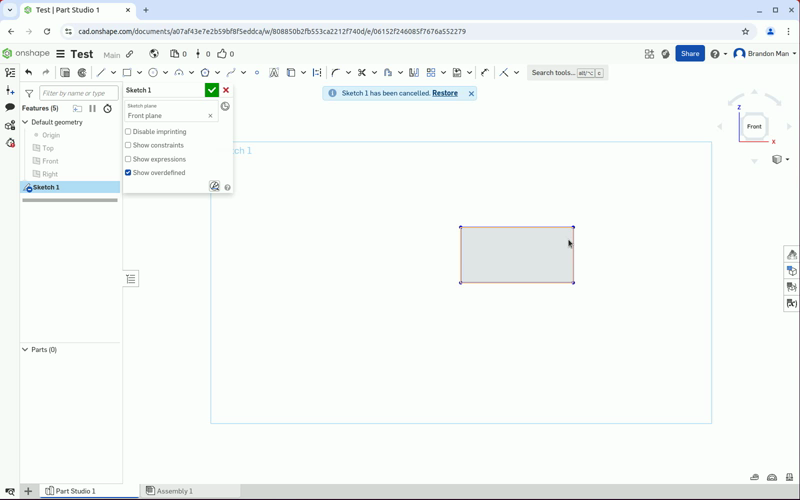
click(568, 239)
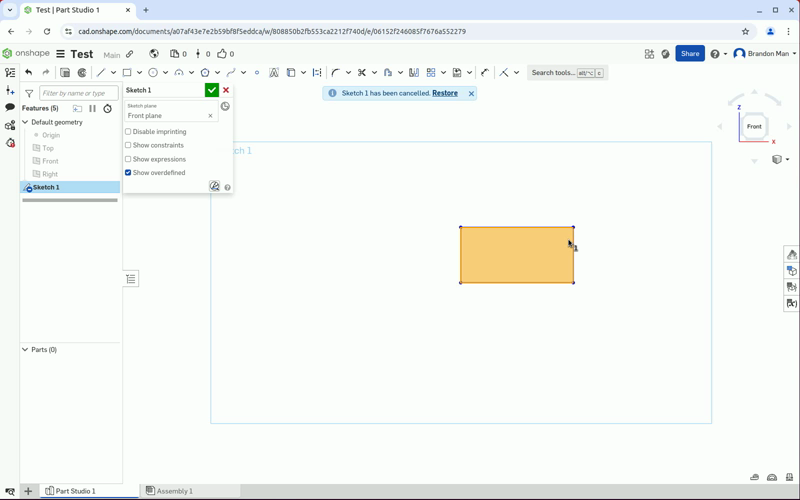
mouse_move(73, 352)
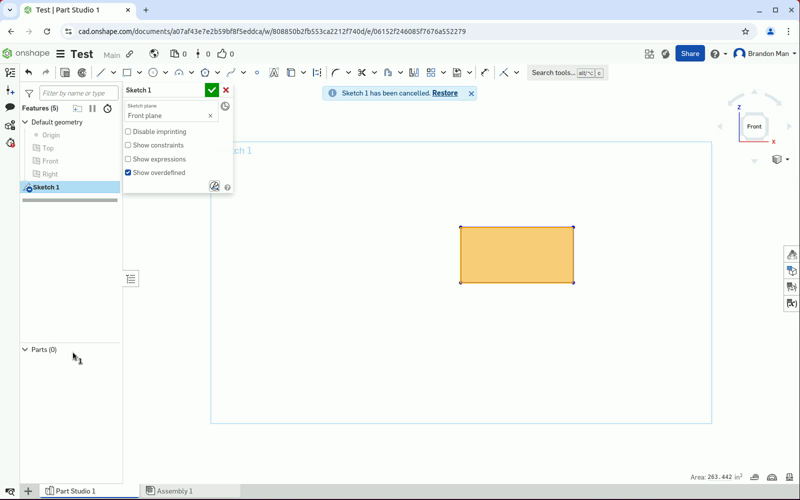
key(shift+y)
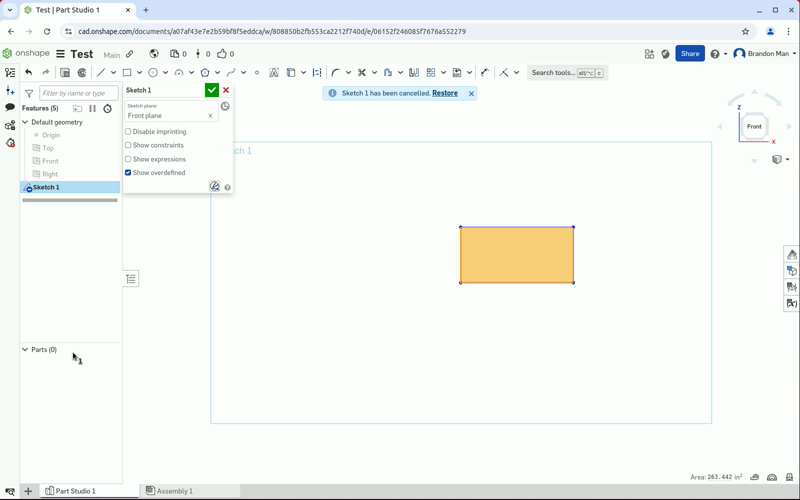
key(shift+e)
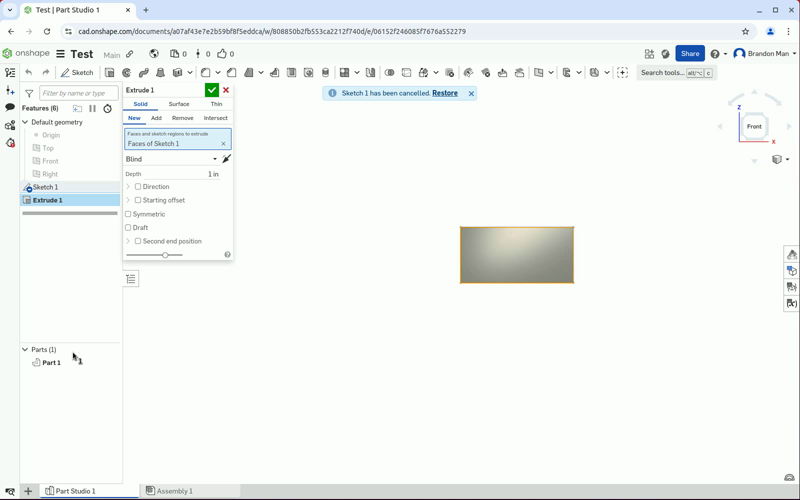
mouse_move(143, 106)
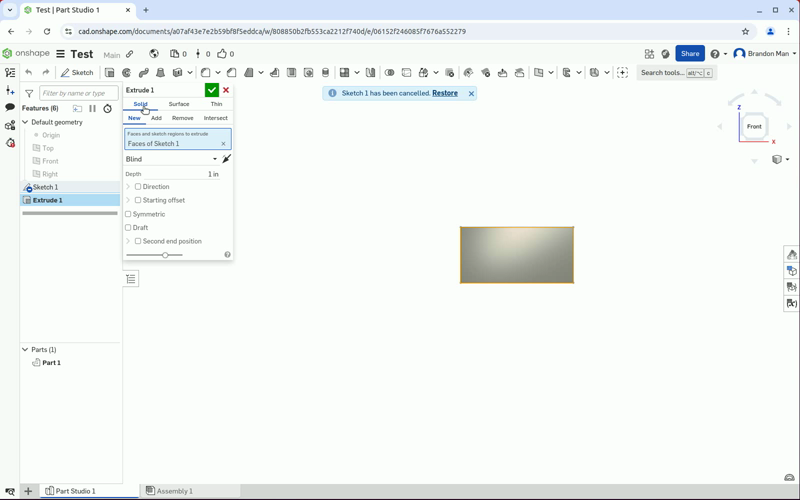
click(143, 106)
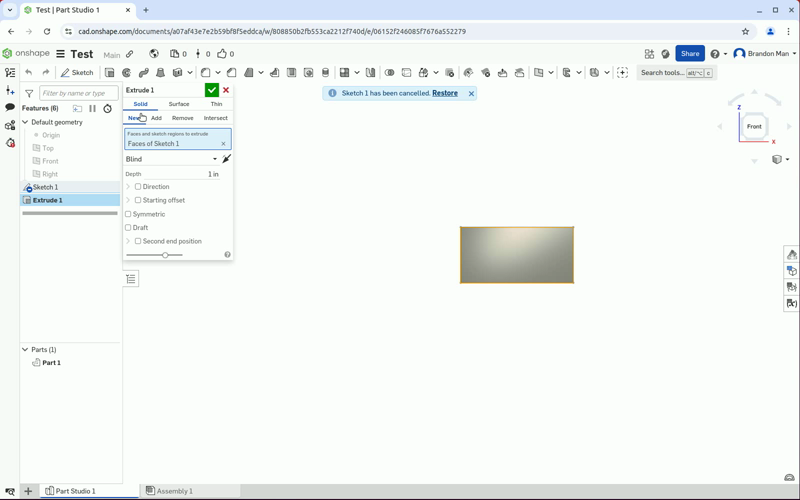
mouse_move(137, 120)
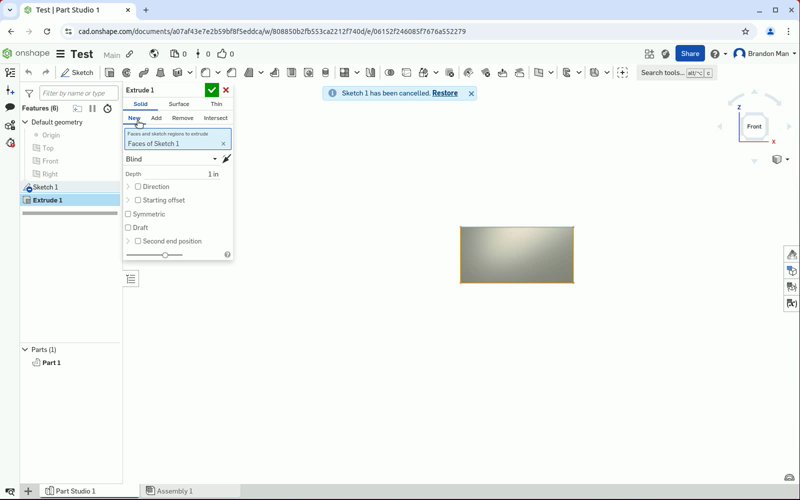
click(137, 120)
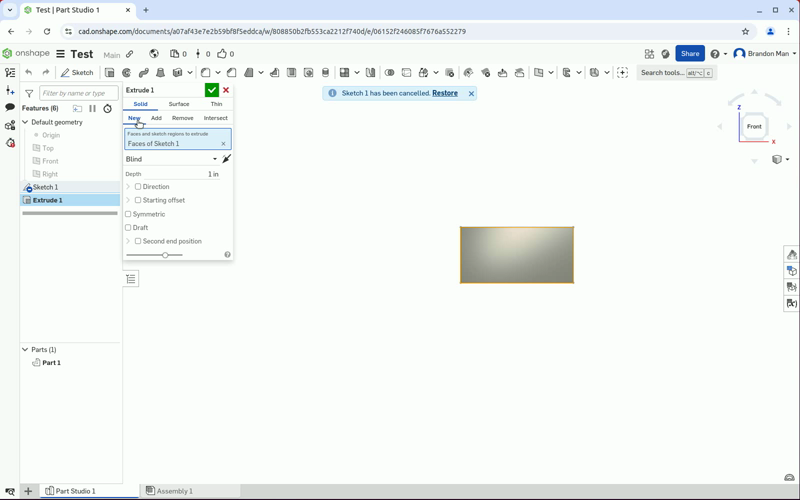
key(tab, 4)
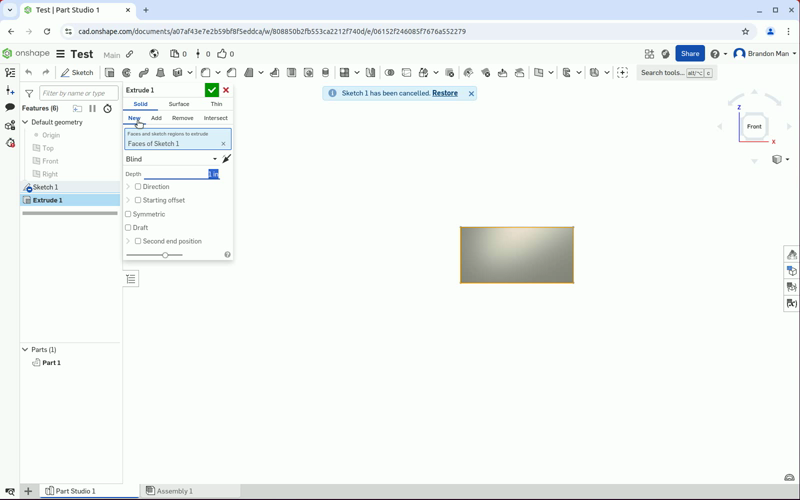
text(3.851)
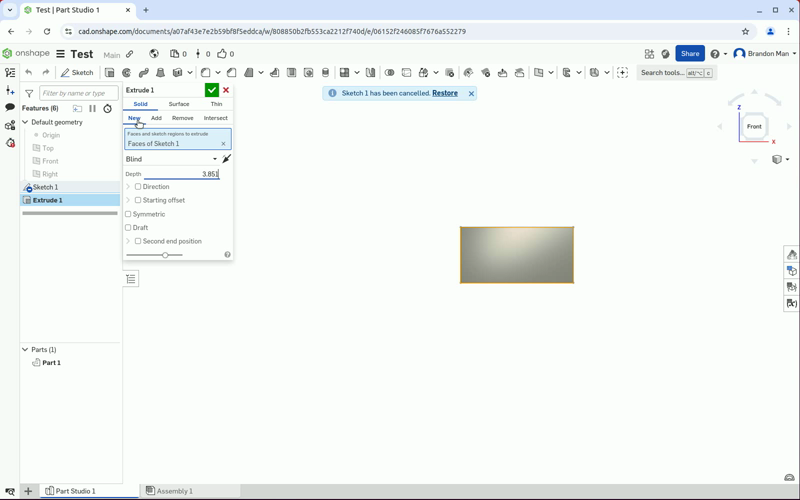
key(enter)
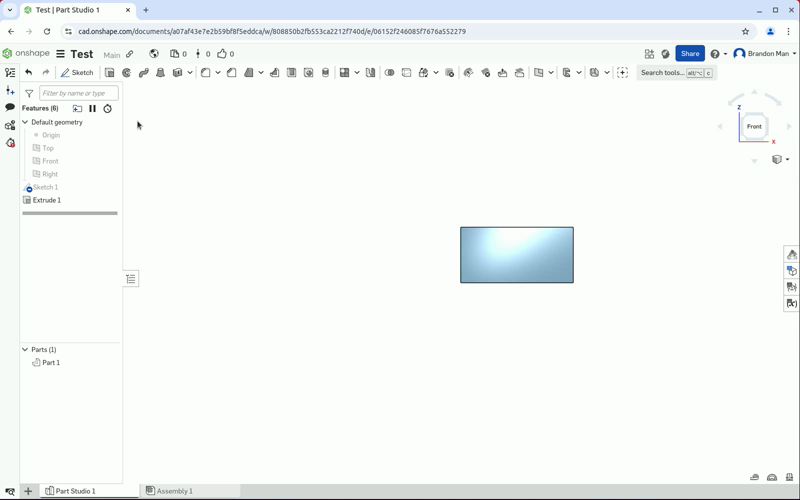
key(shift+h)
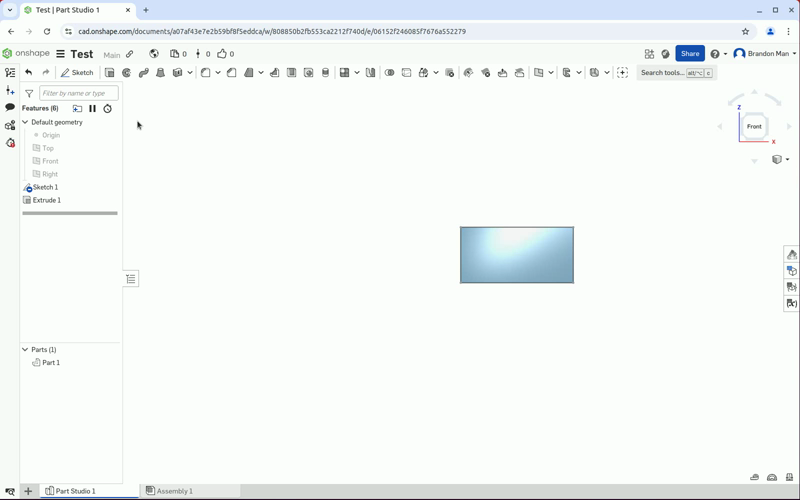
key(shift+h)
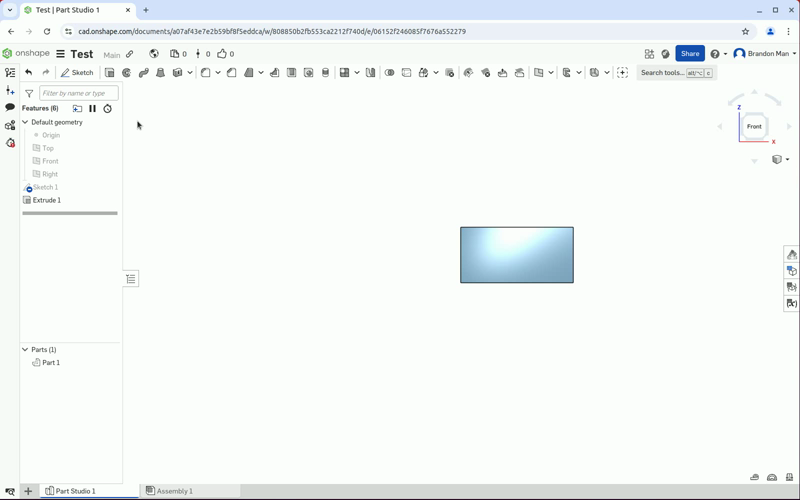
mouse_move(73, 189)
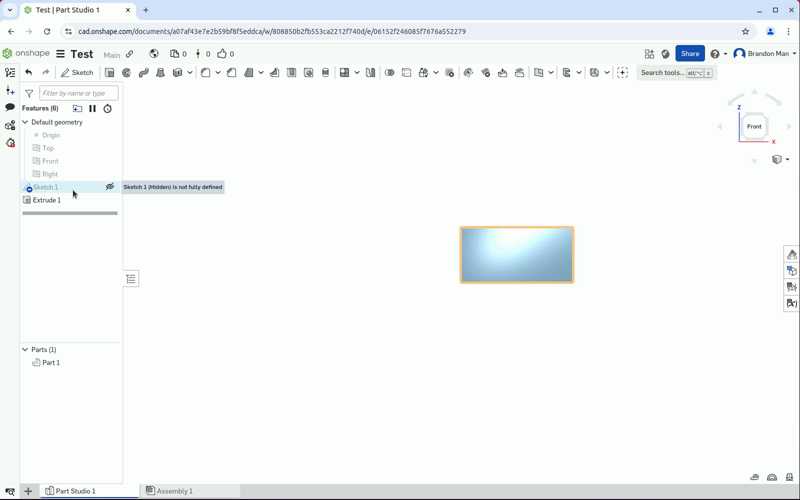
click(73, 189)
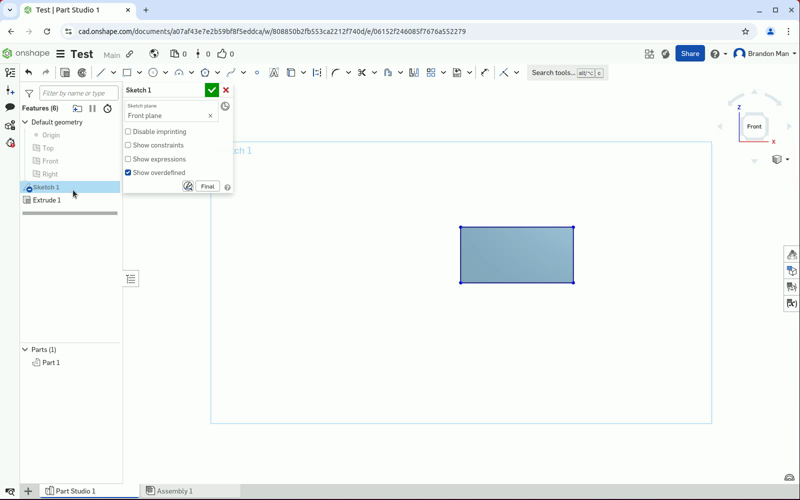
mouse_move(229, 92)
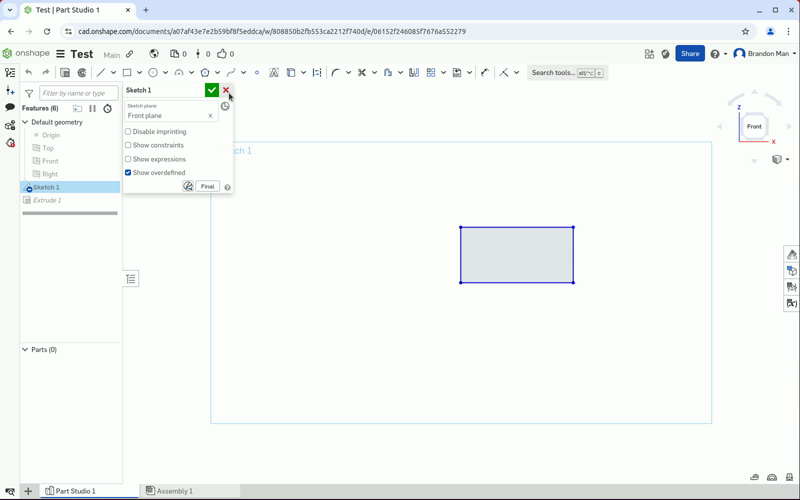
click(229, 92)
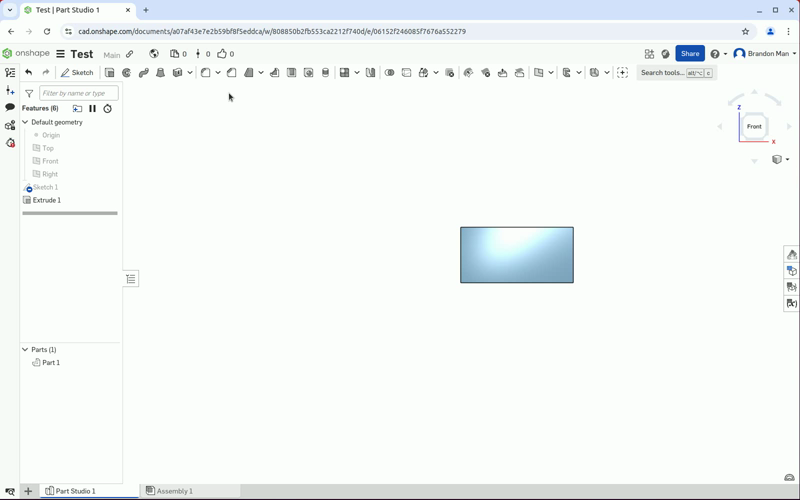
mouse_move(541, 75)
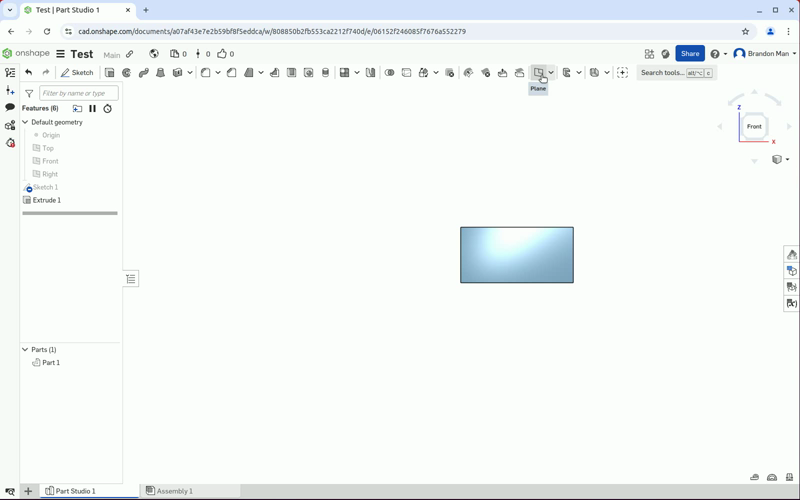
click(541, 75)
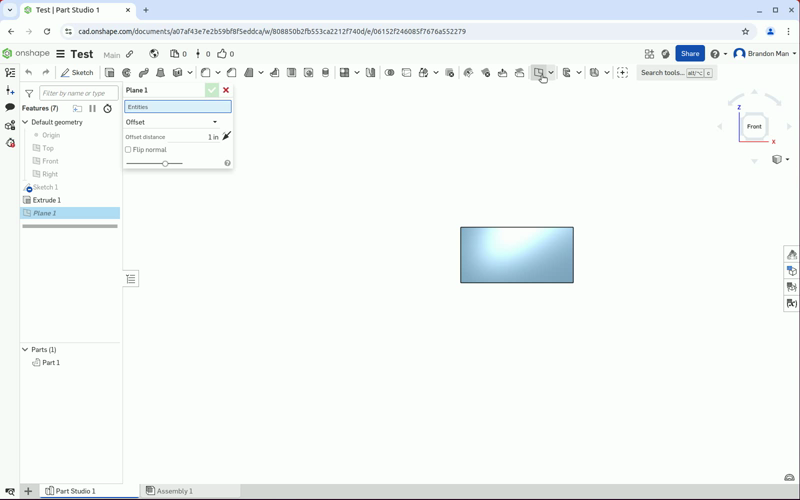
mouse_move(73, 163)
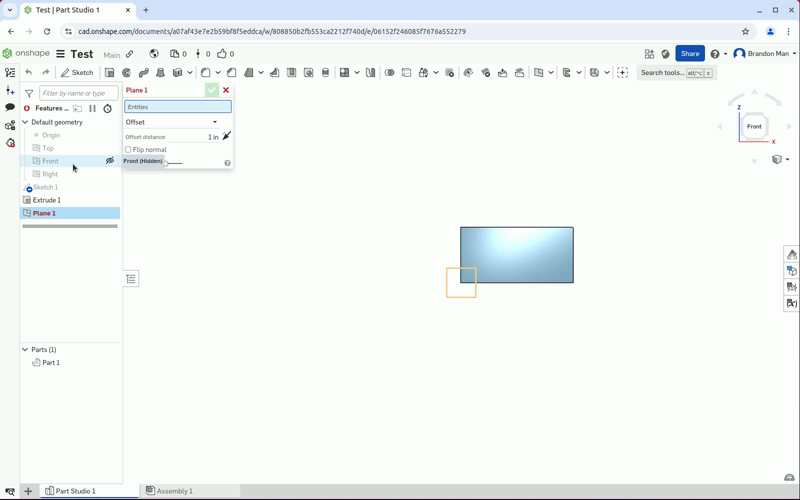
click(73, 163)
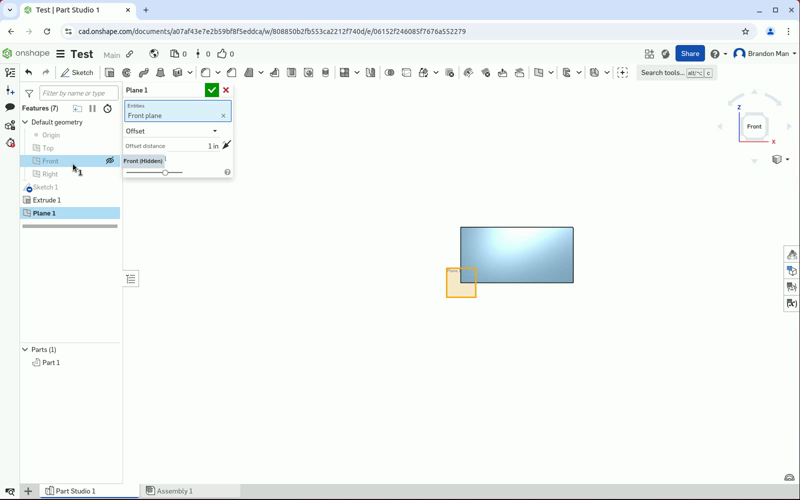
key(tab, 2)
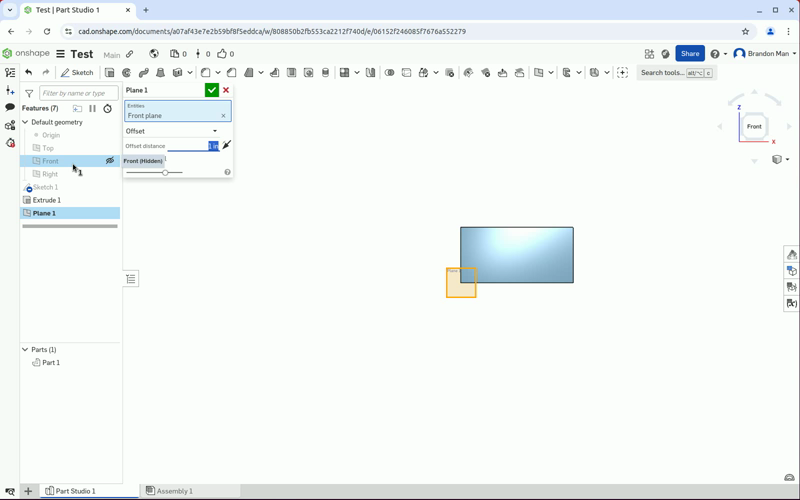
text(3.851)
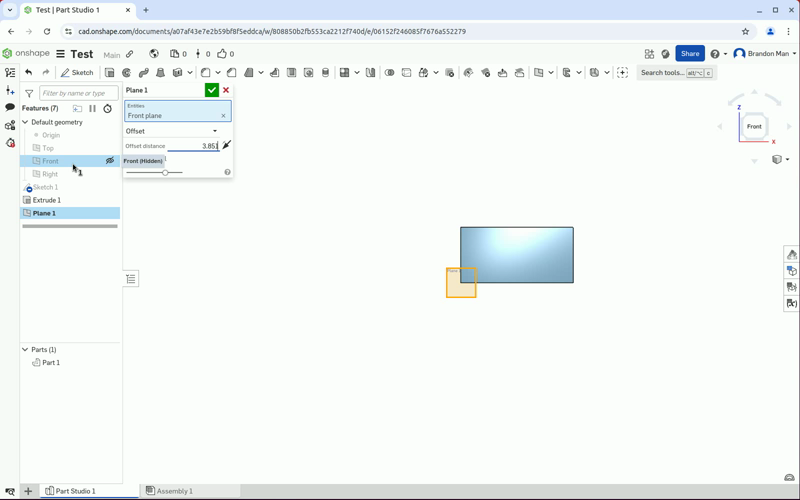
key(enter, 2)
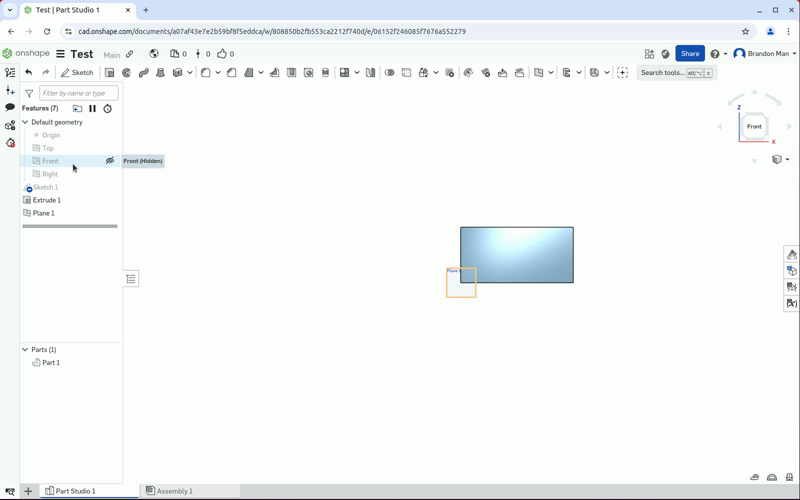
key(shift+s)
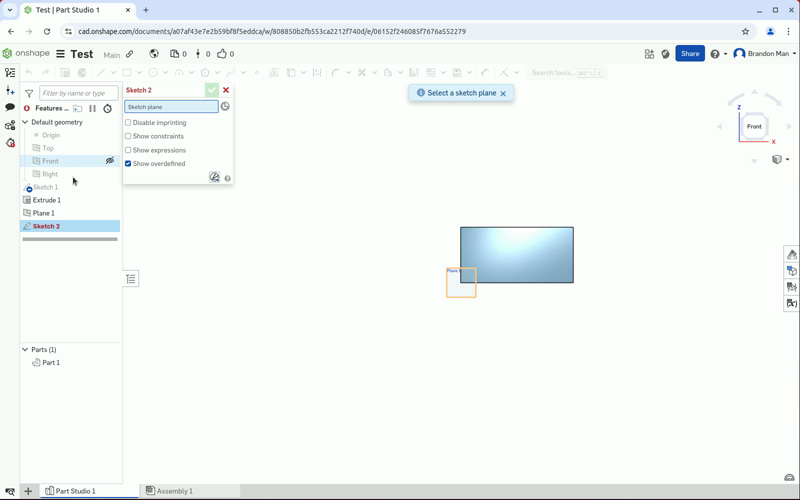
mouse_move(73, 215)
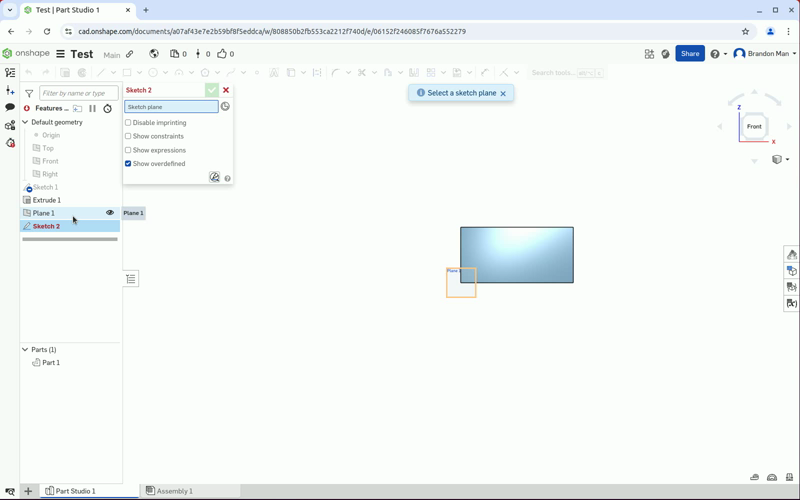
click(73, 215)
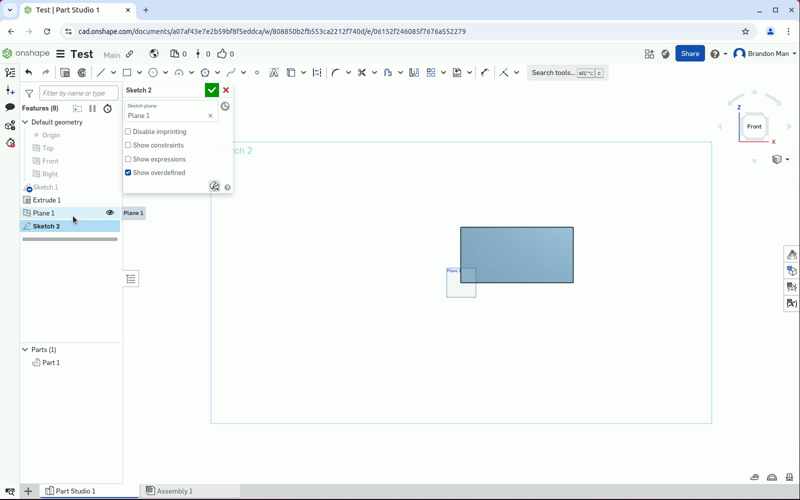
mouse_move(73, 352)
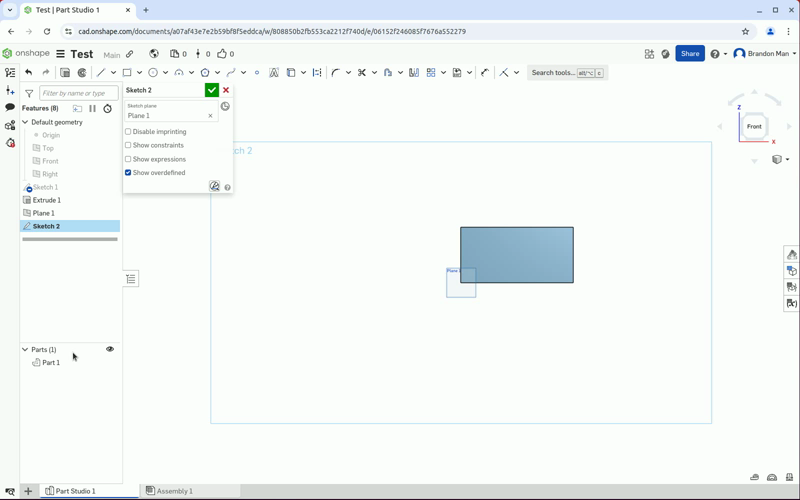
key(y)
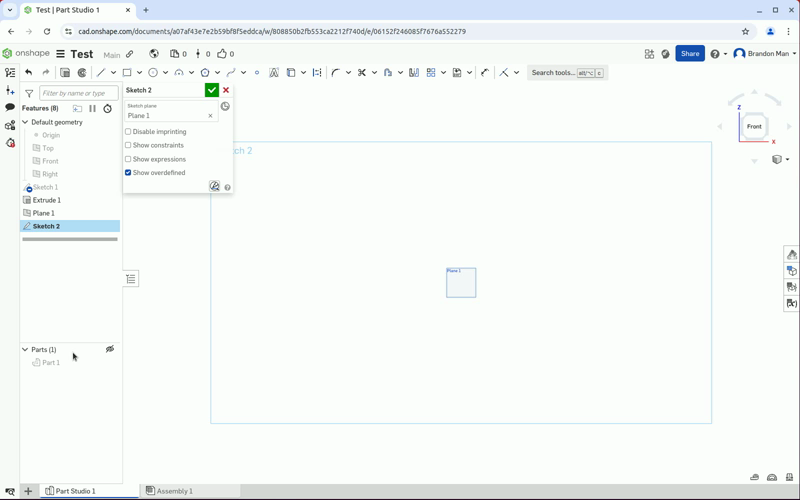
key(c)
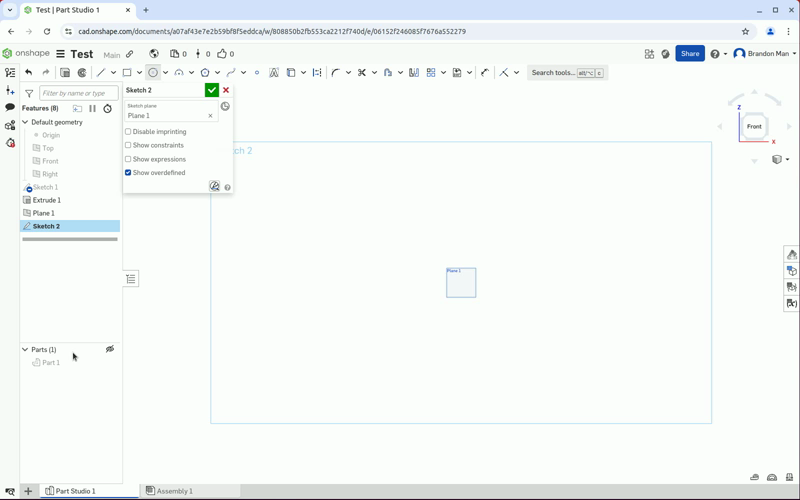
key_down(shift)
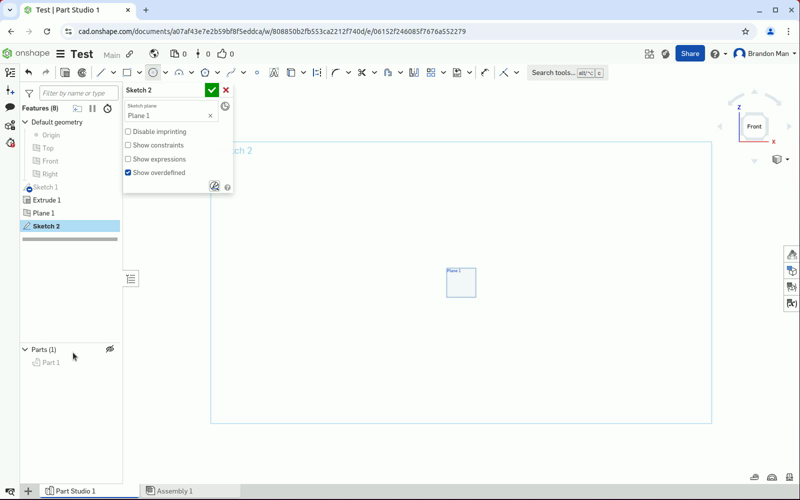
mouse_move(491, 254)
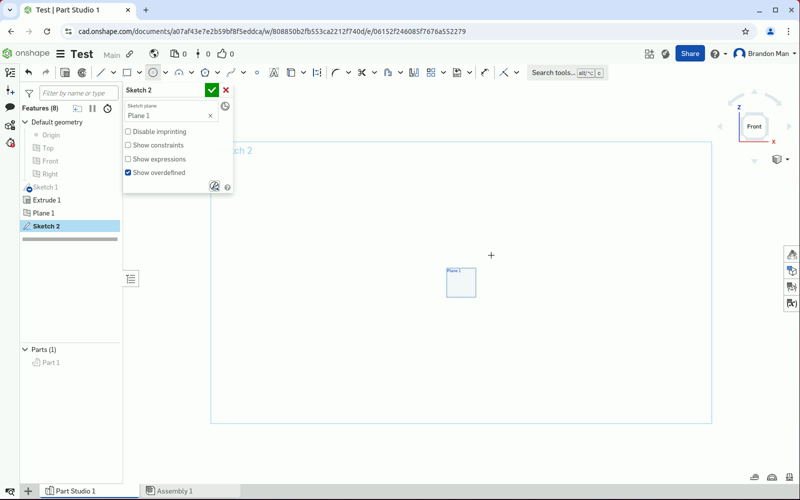
click(491, 254)
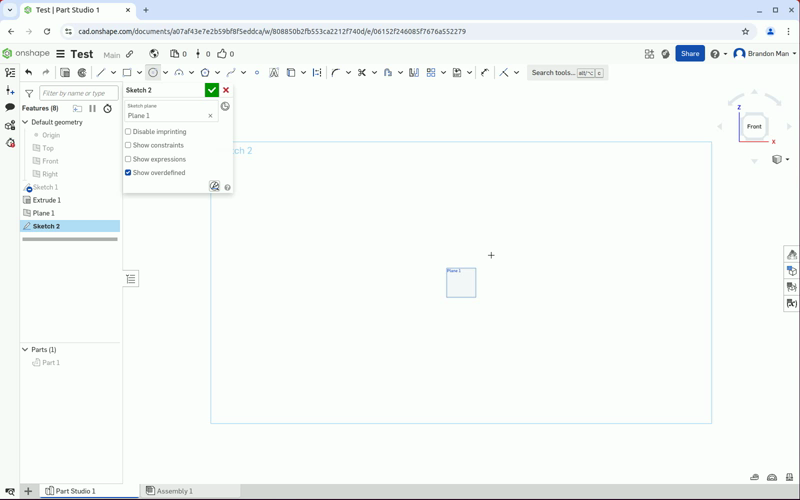
key_up(shift)
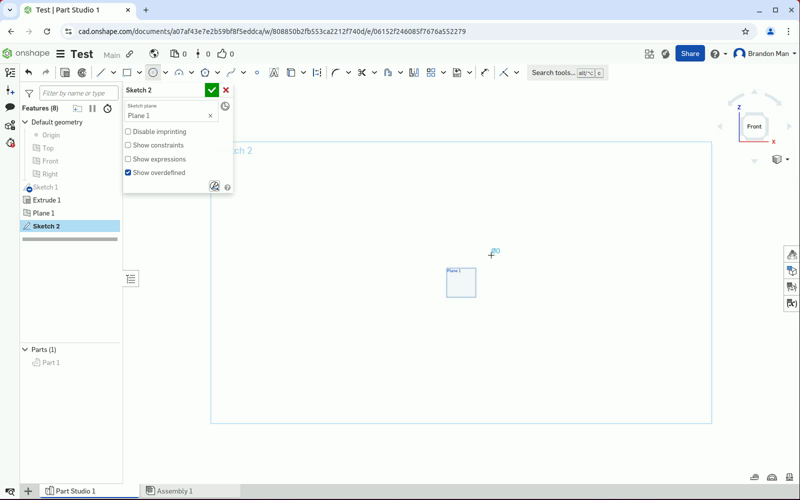
mouse_move(496, 254)
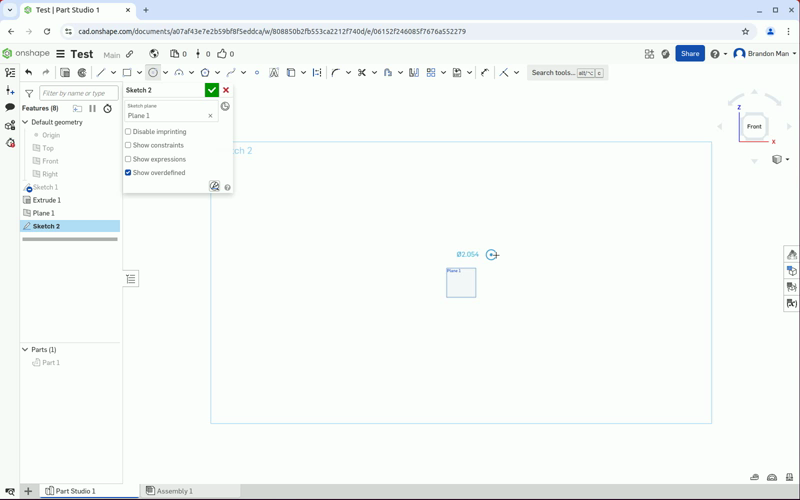
click(496, 254)
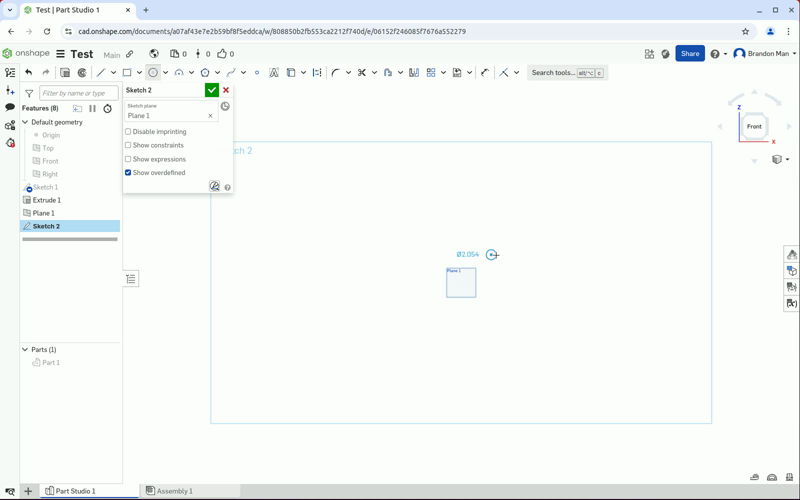
key(esc)
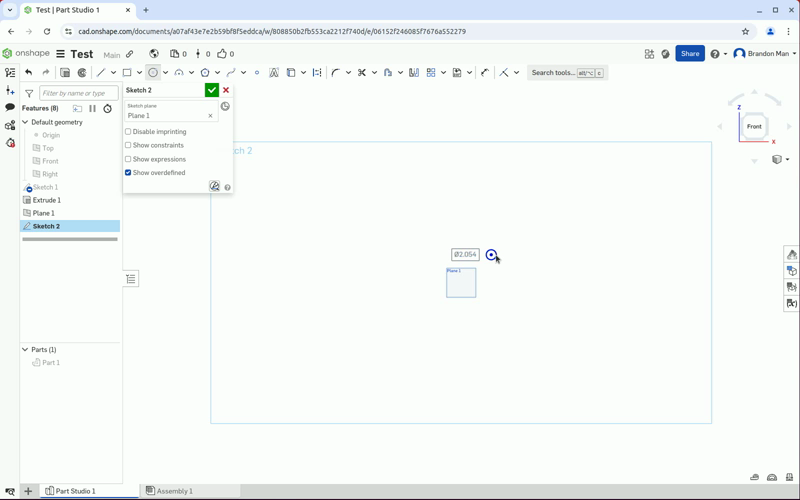
mouse_move(495, 252)
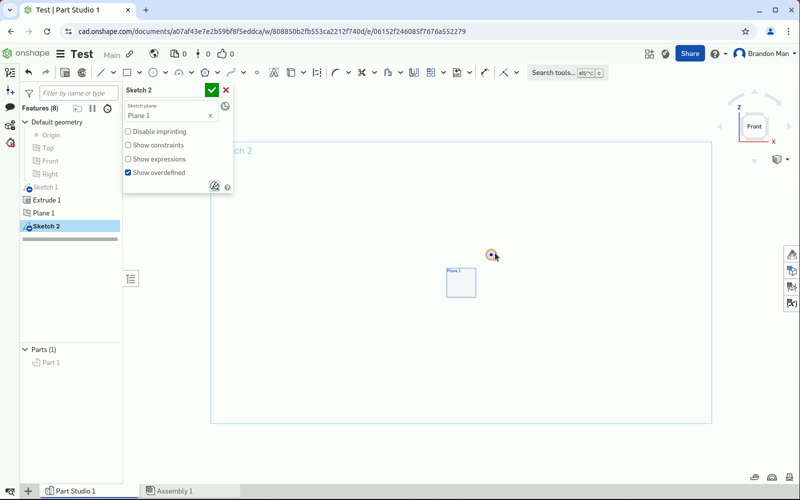
scroll(6)
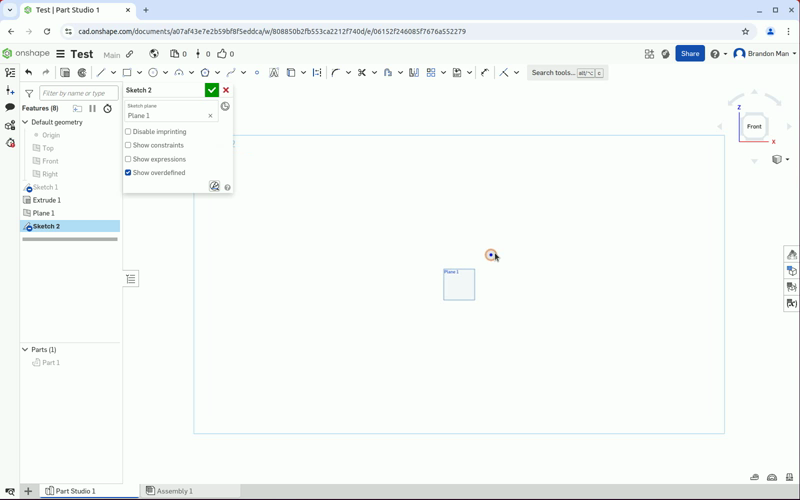
scroll(6)
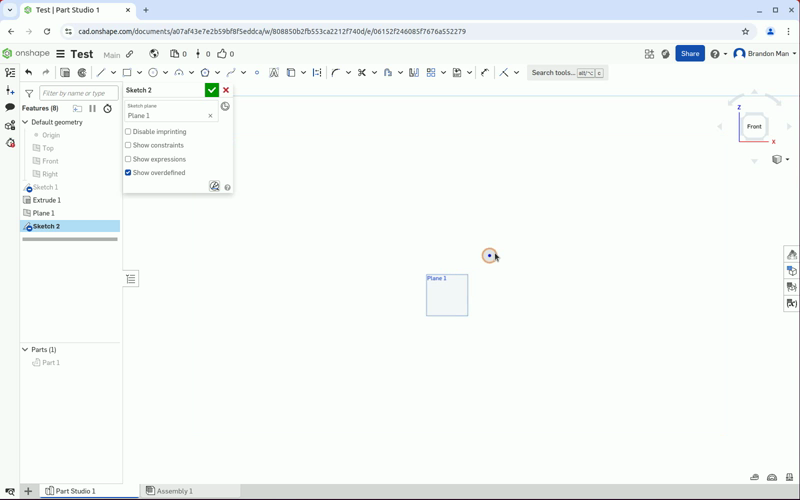
scroll(6)
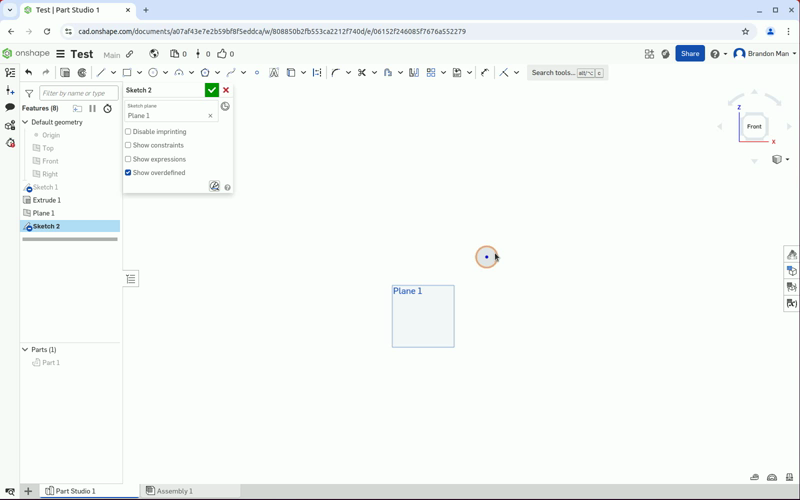
scroll(6)
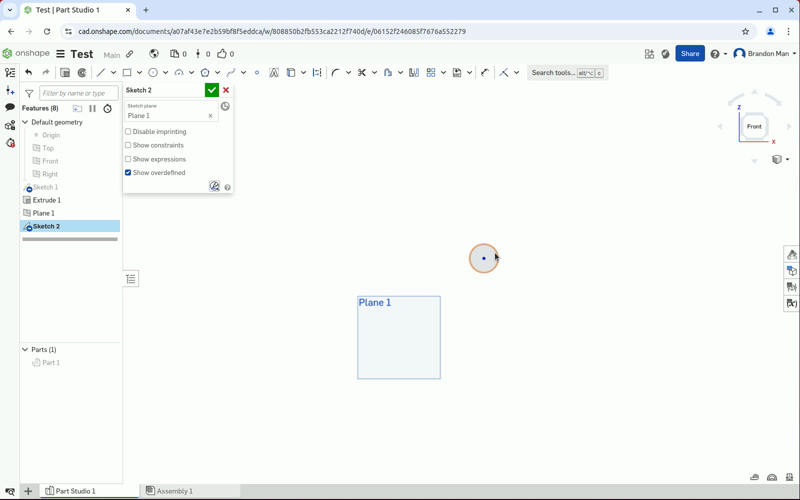
scroll(6)
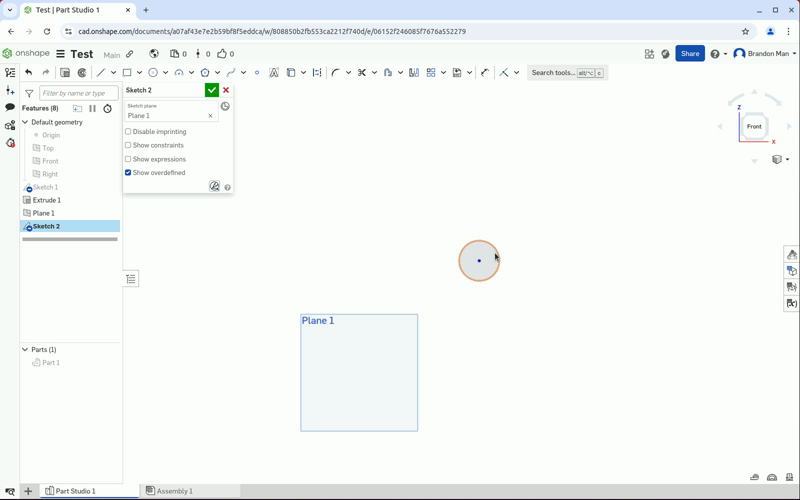
scroll(6)
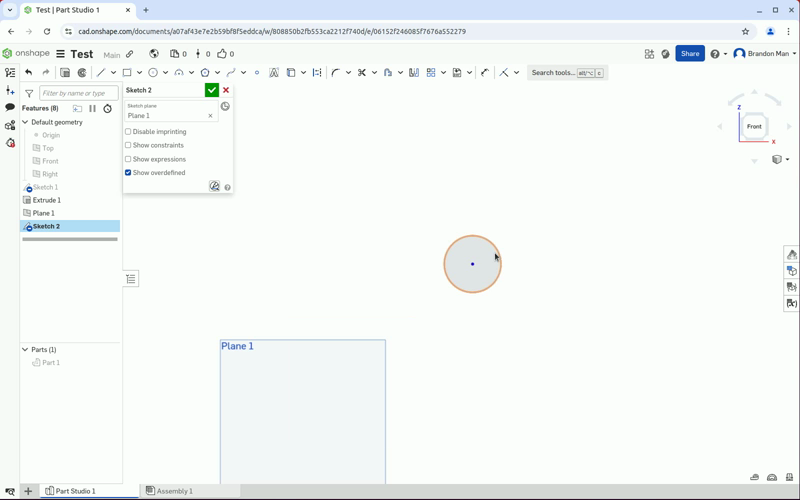
scroll(6)
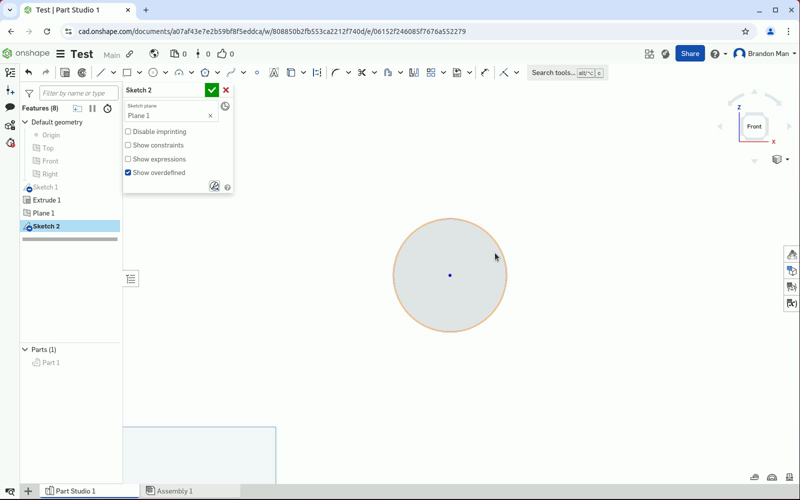
click(495, 252)
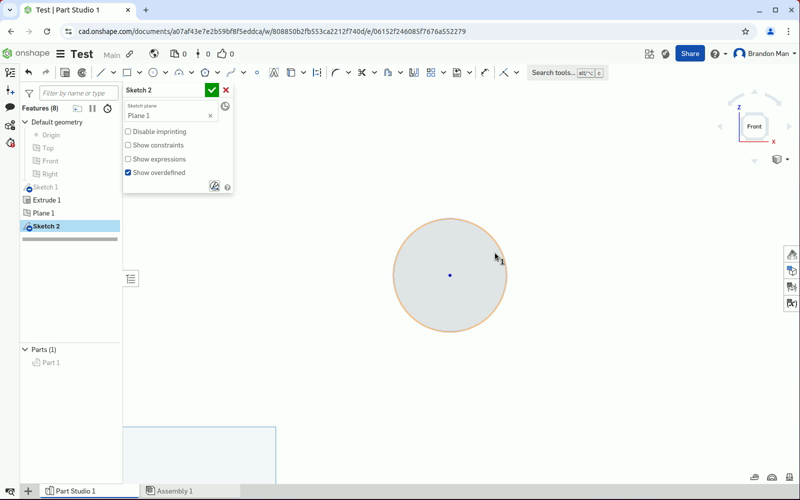
scroll(-6)
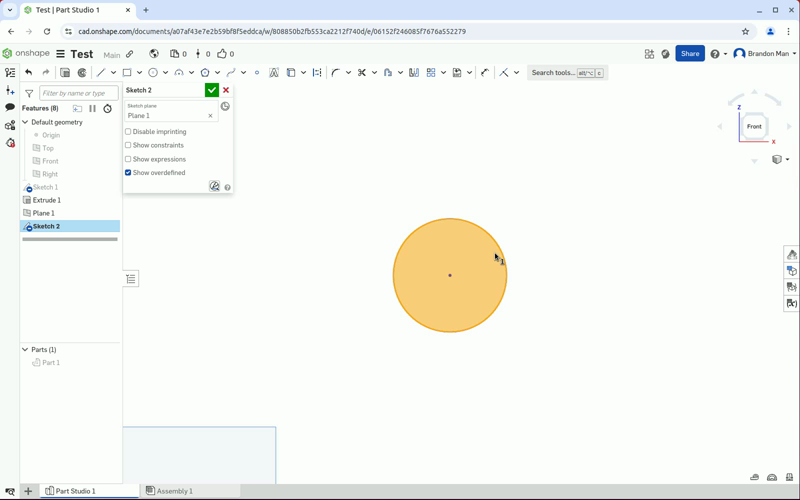
scroll(-6)
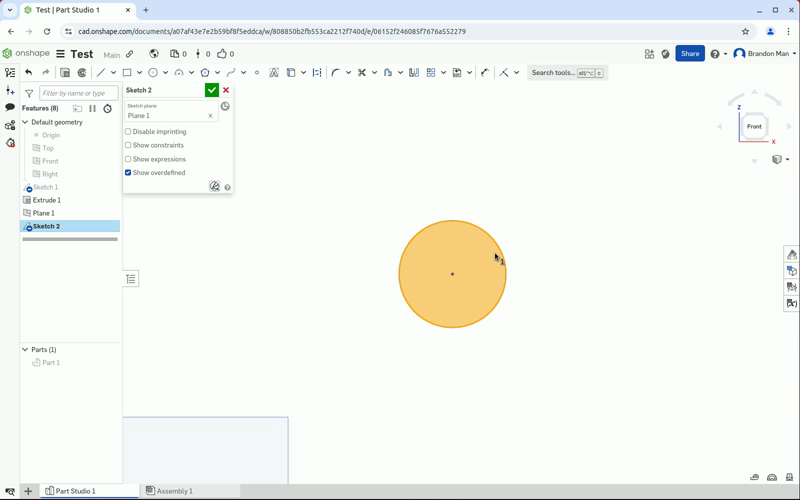
scroll(-6)
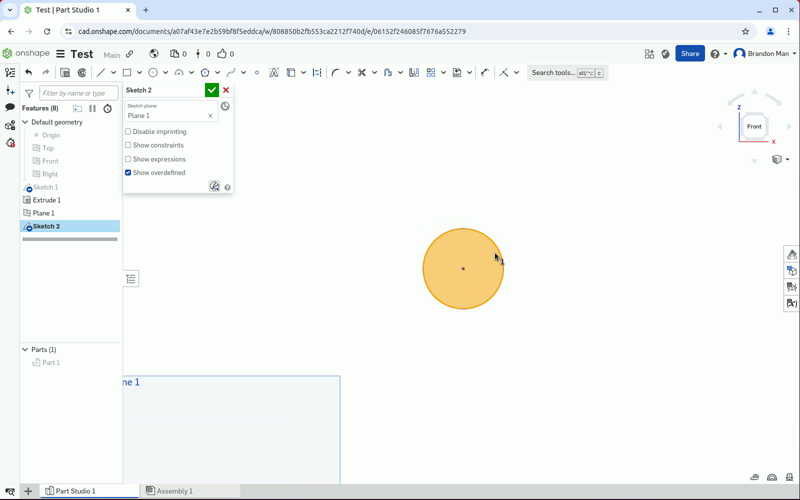
scroll(-6)
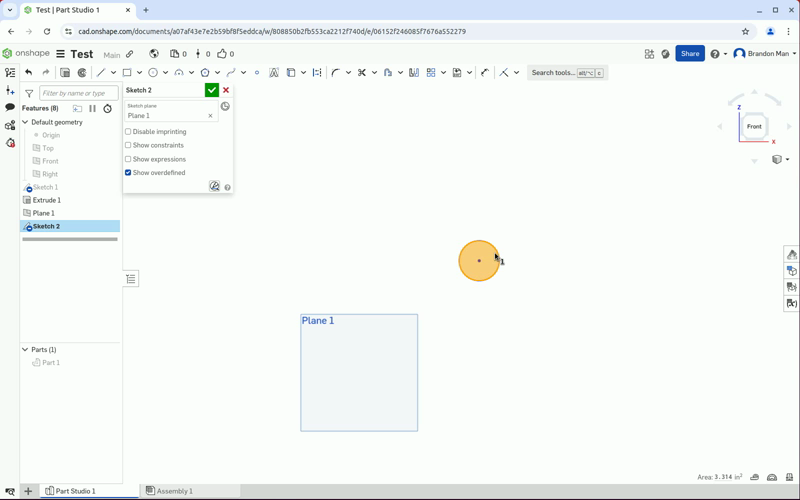
scroll(-6)
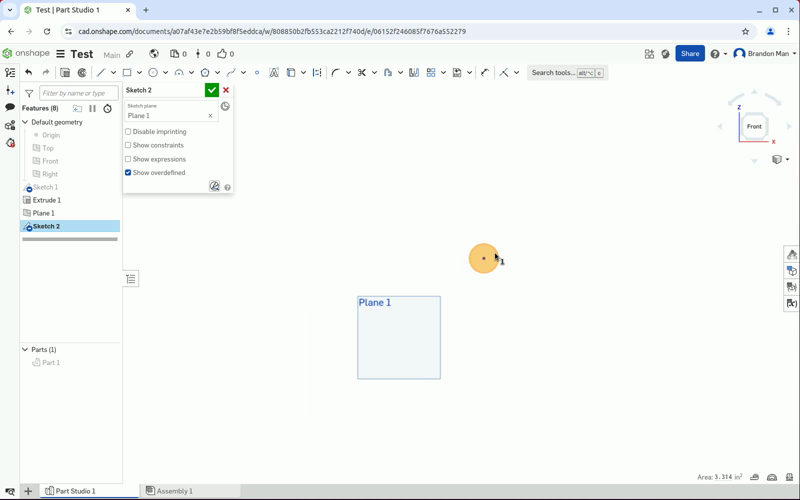
scroll(-6)
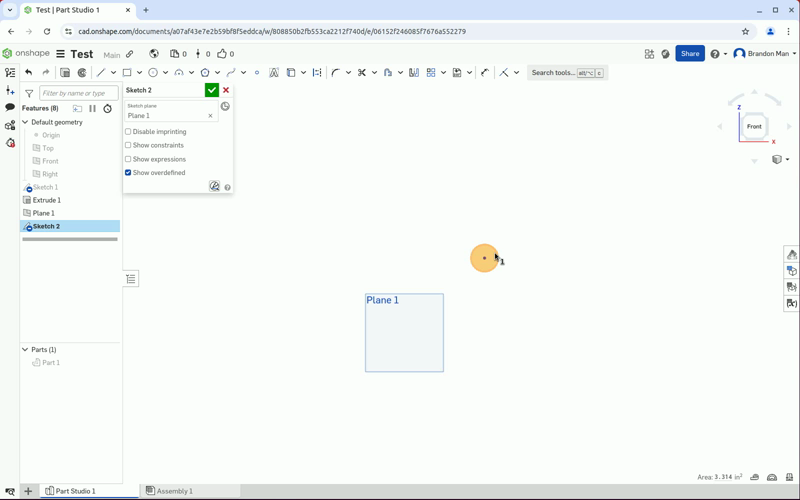
scroll(-6)
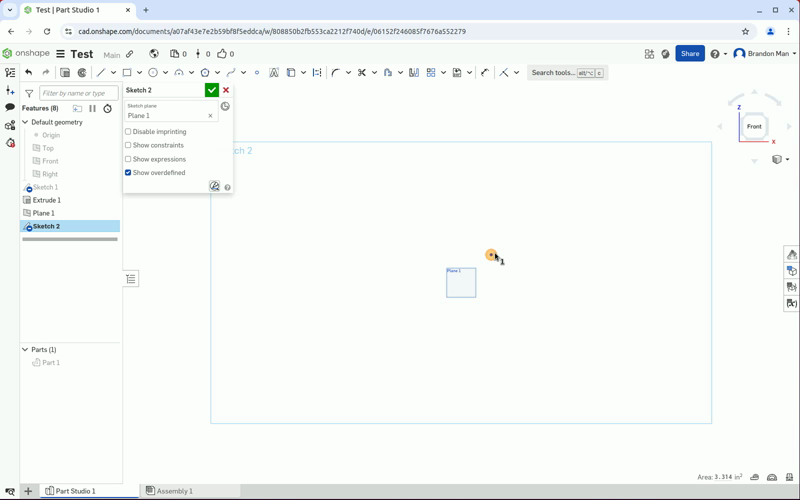
mouse_move(73, 352)
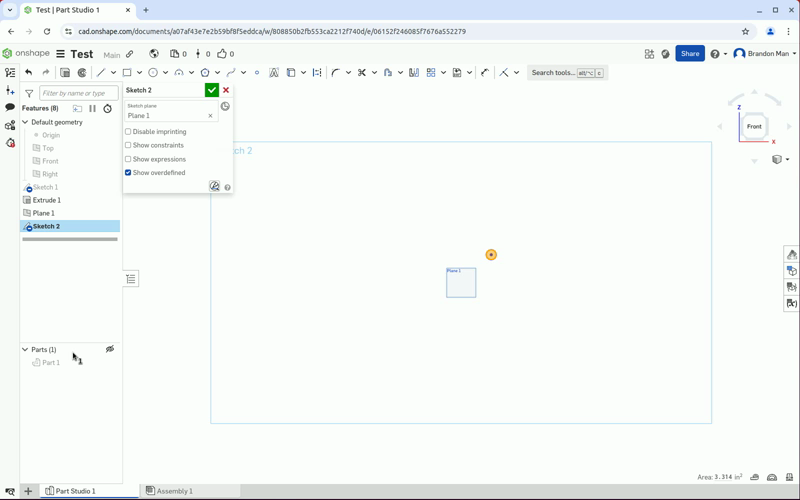
key(shift+y)
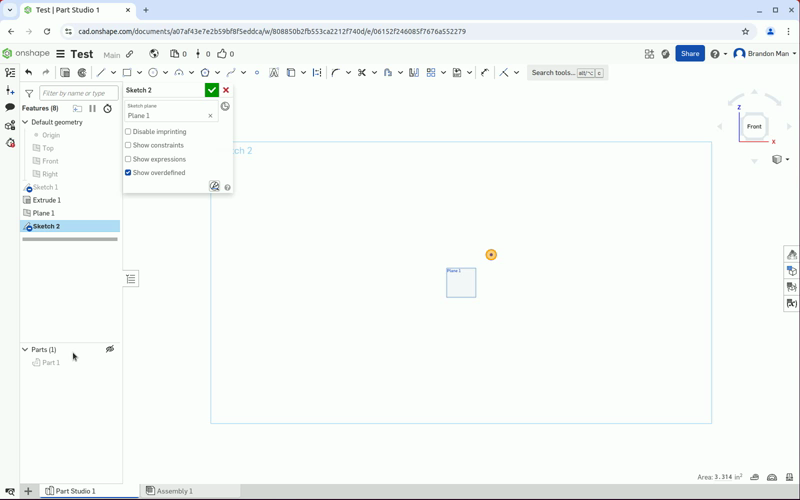
key(shift+e)
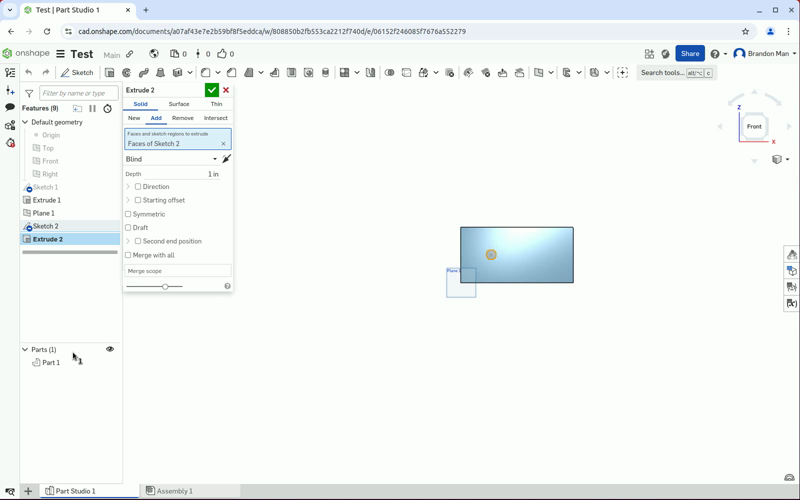
mouse_move(143, 106)
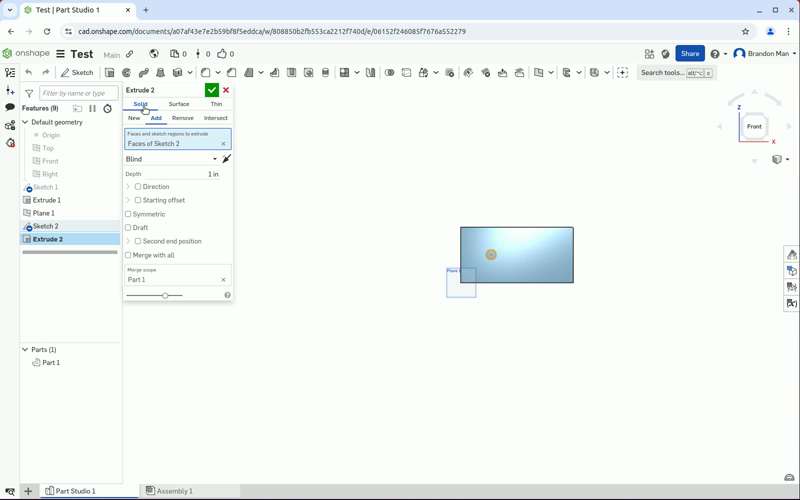
click(143, 106)
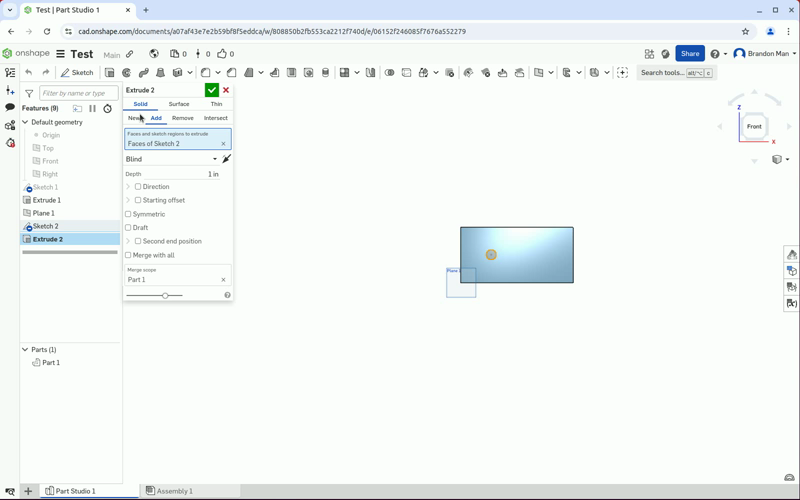
mouse_move(137, 120)
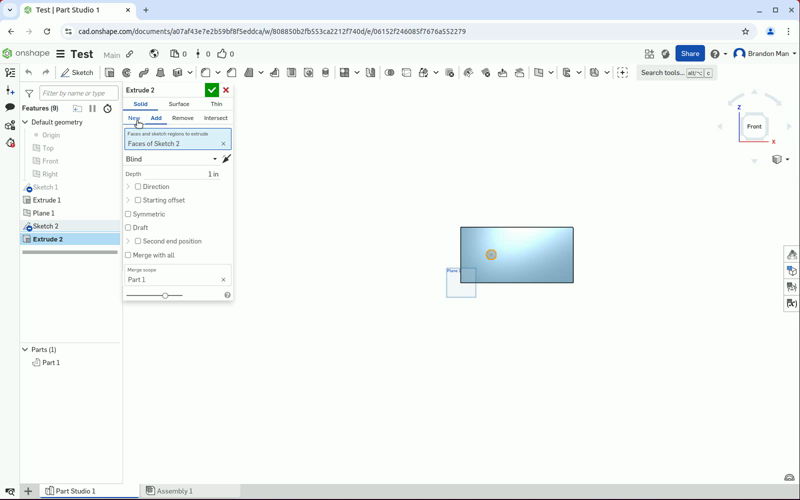
click(137, 120)
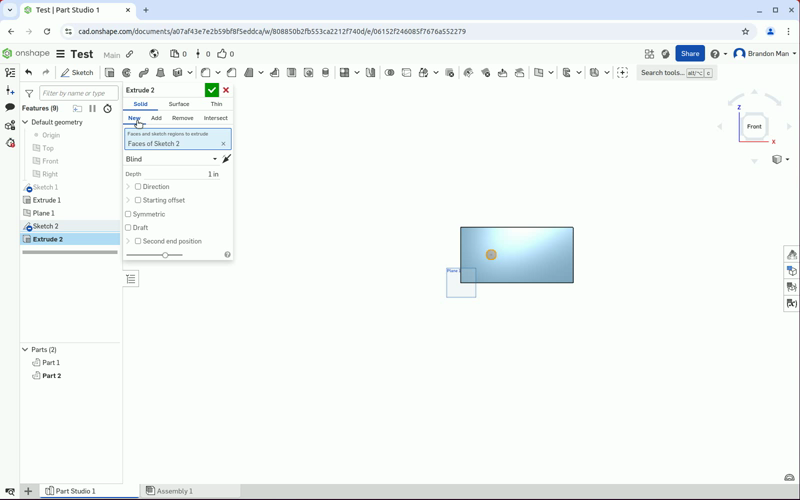
key(tab, 4)
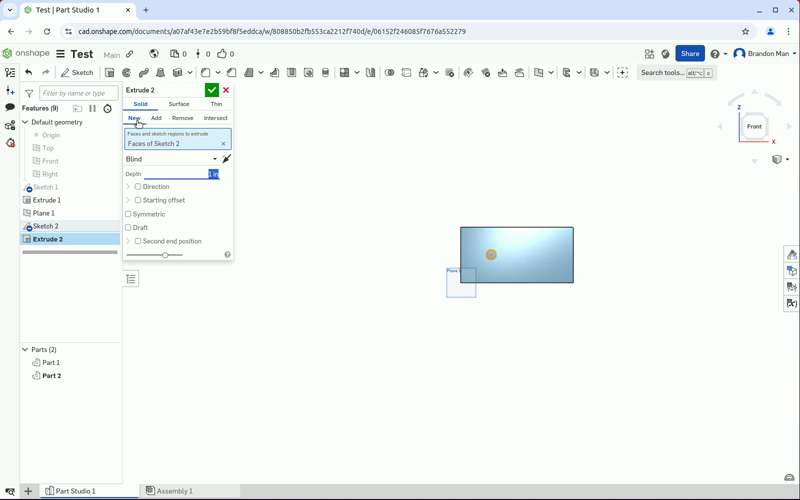
text(3.851)
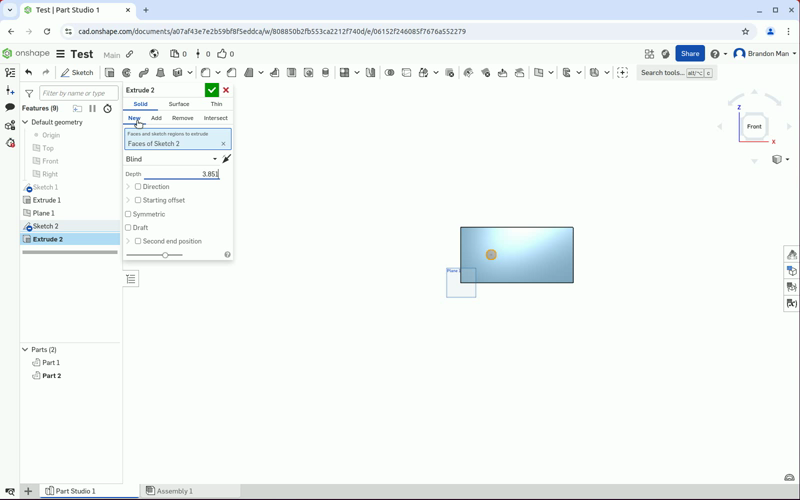
key(enter)
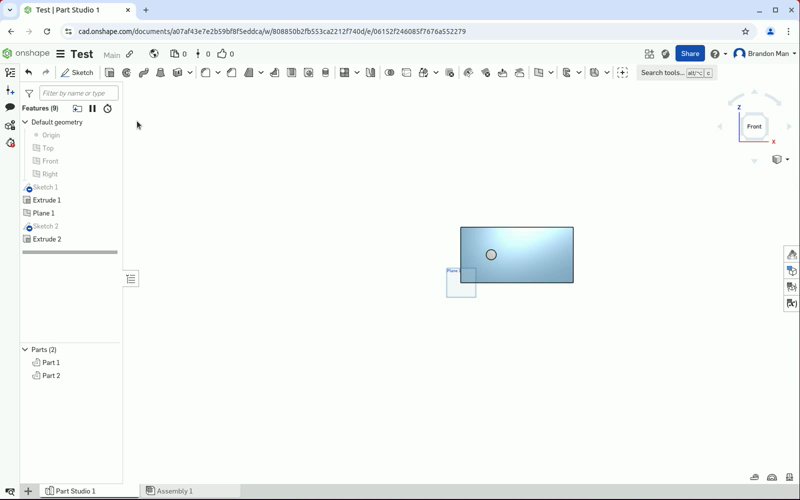
key(shift+h)
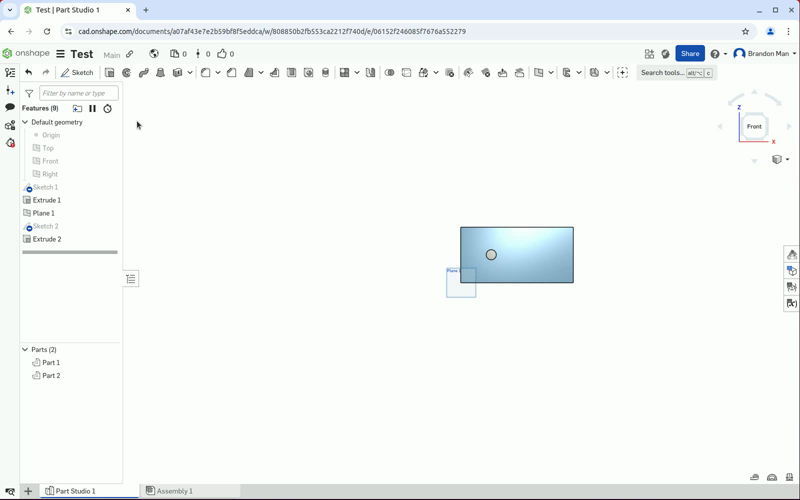
key(shift+h)
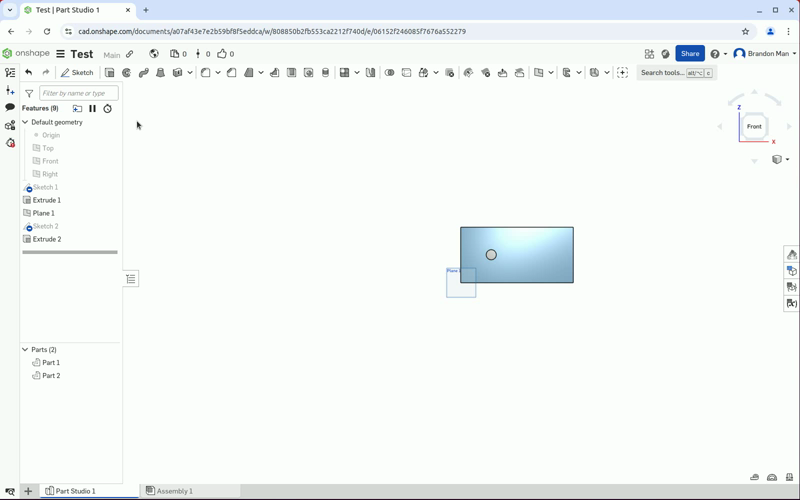
mouse_move(73, 189)
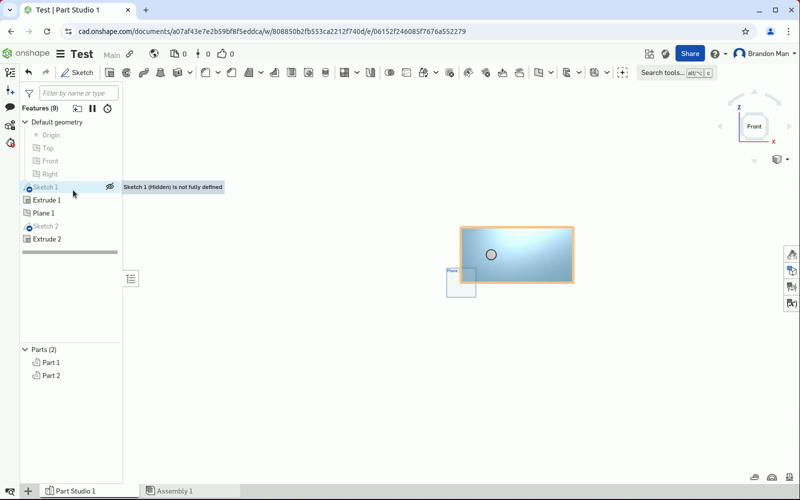
click(73, 189)
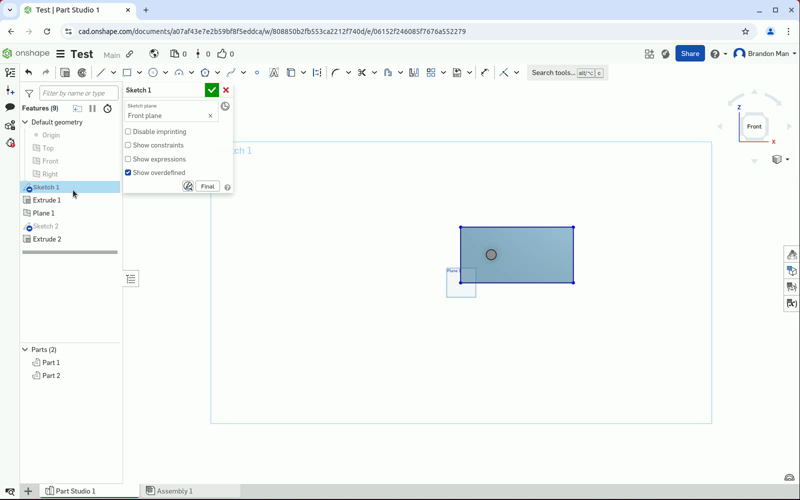
mouse_move(229, 92)
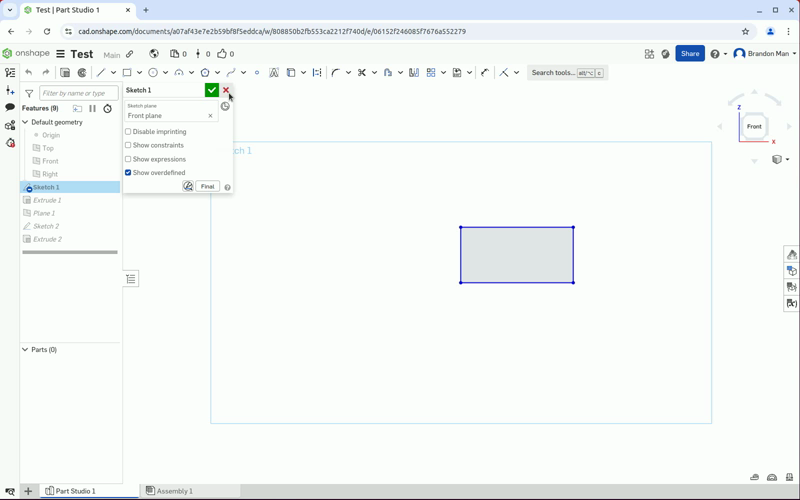
click(229, 92)
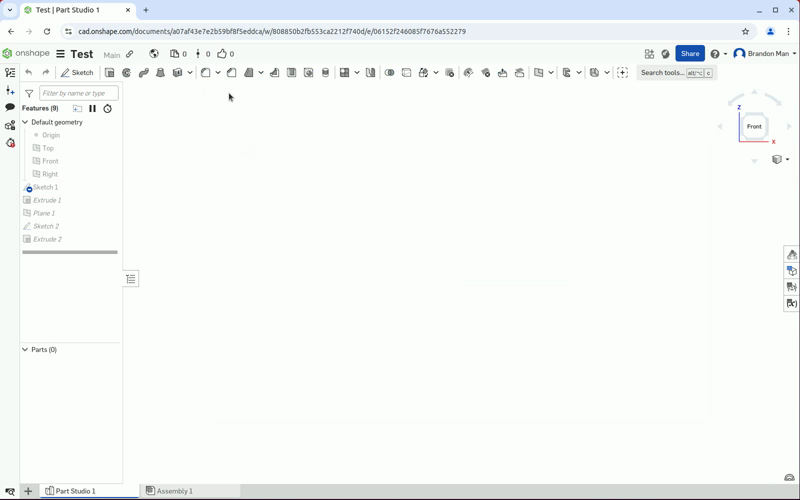
key(shift+s)
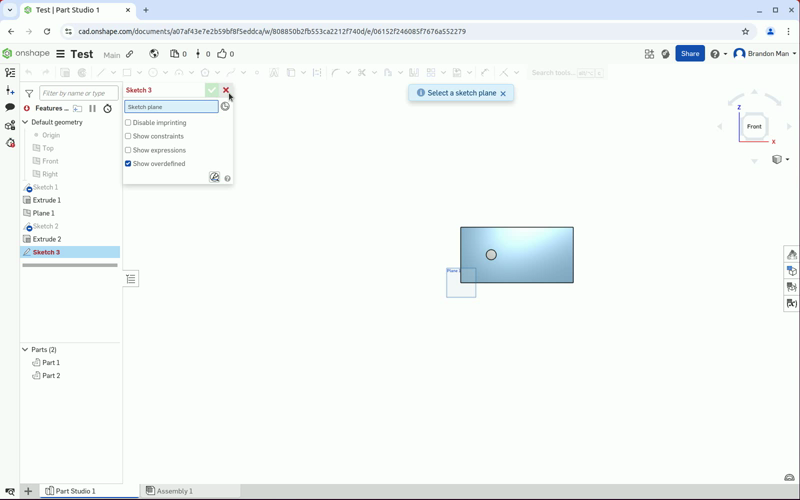
mouse_move(73, 215)
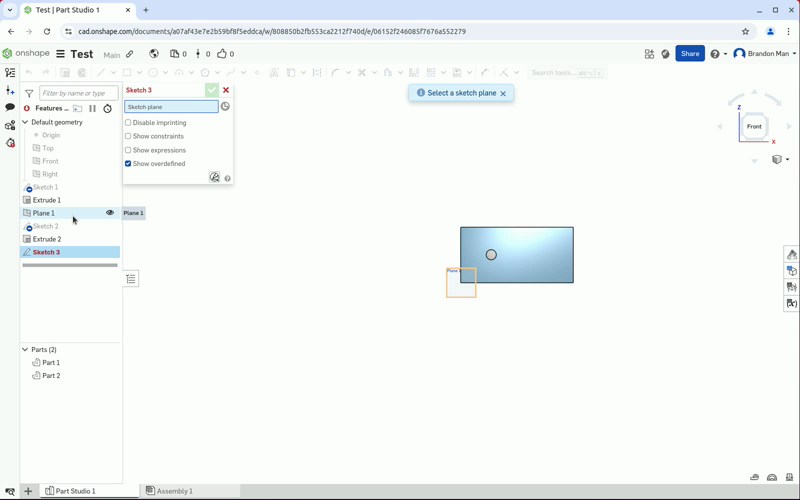
click(73, 215)
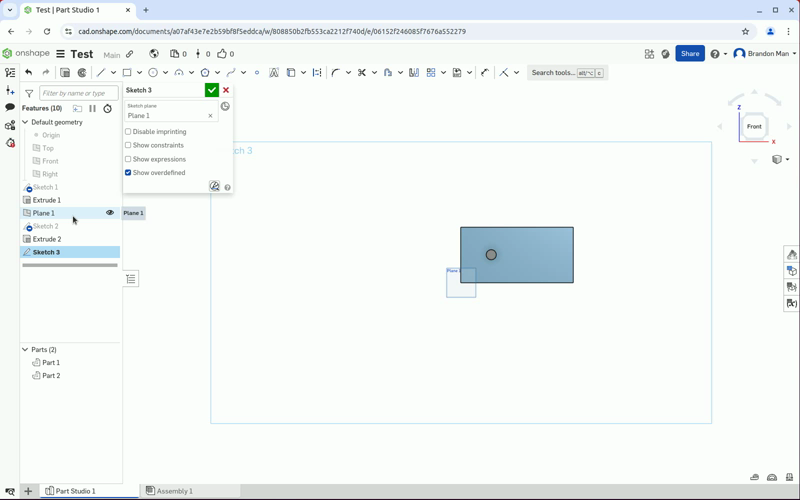
mouse_move(73, 352)
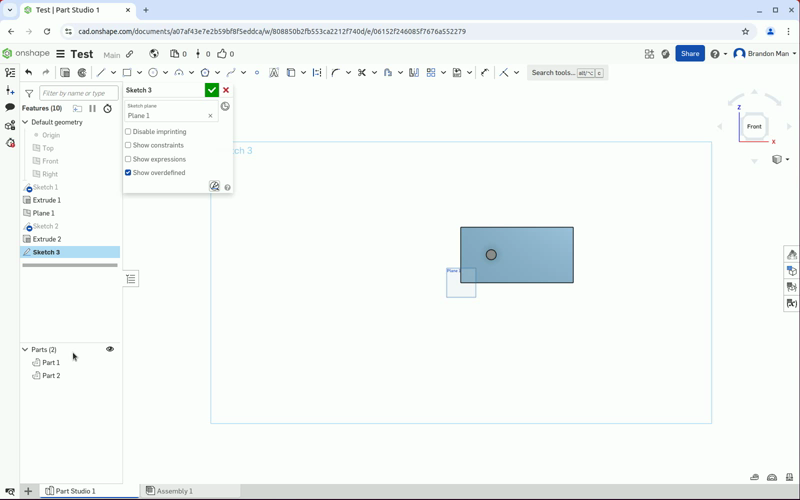
key(y)
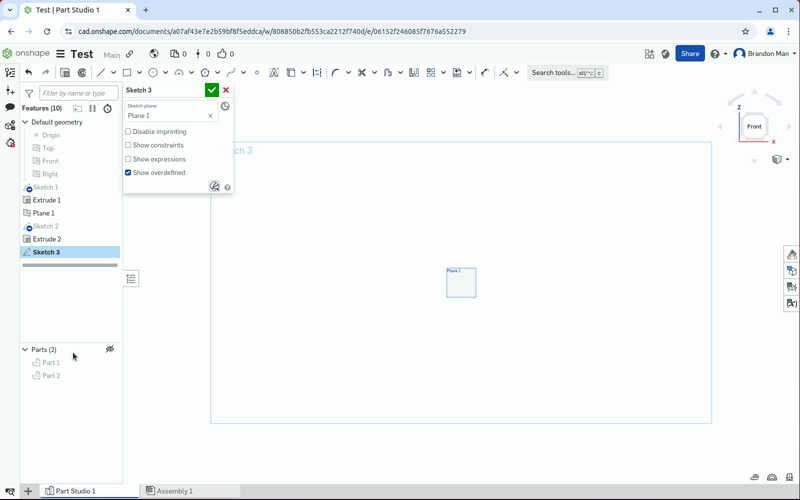
key(c)
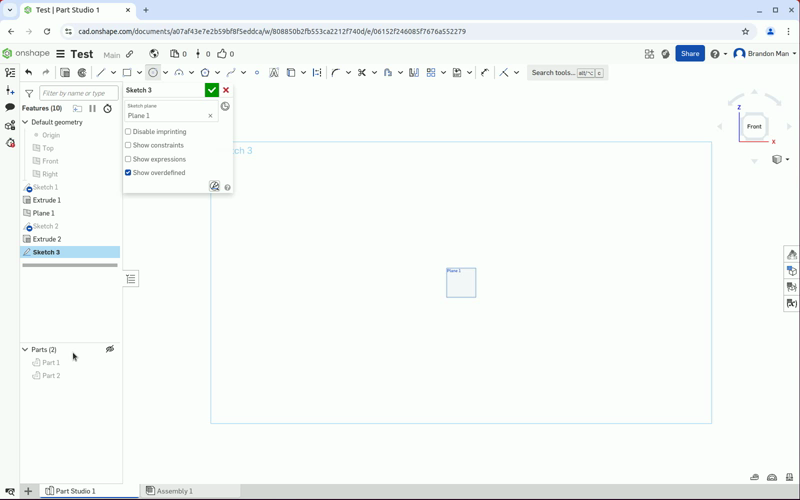
key_down(shift)
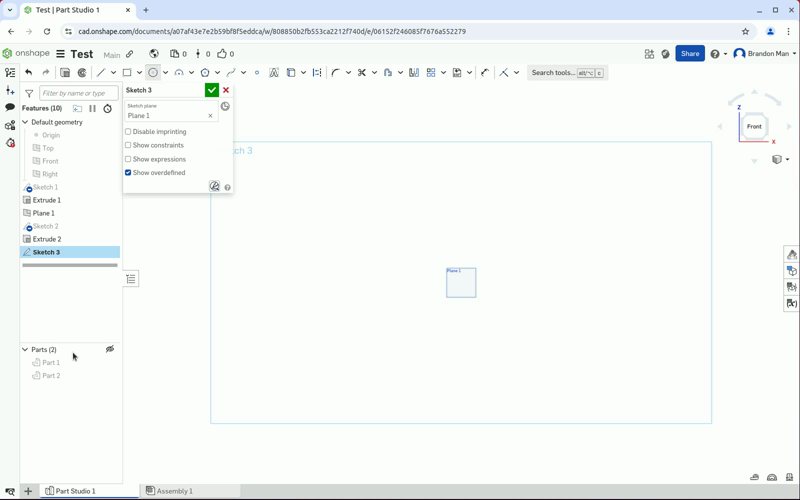
mouse_move(528, 254)
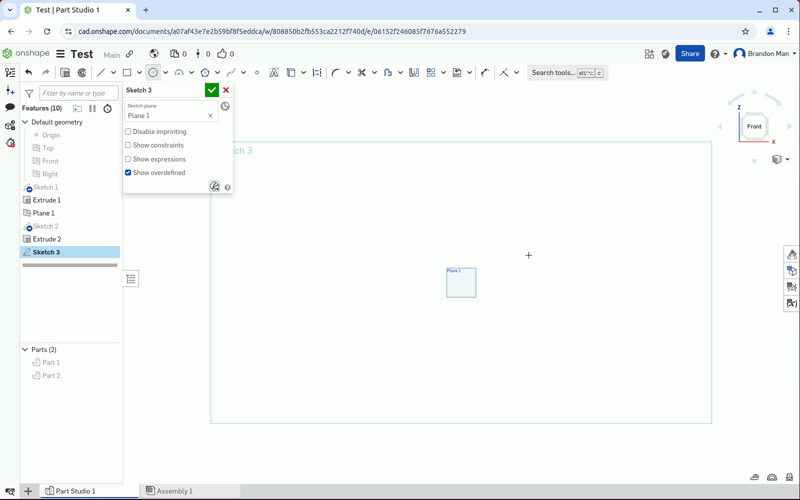
click(528, 254)
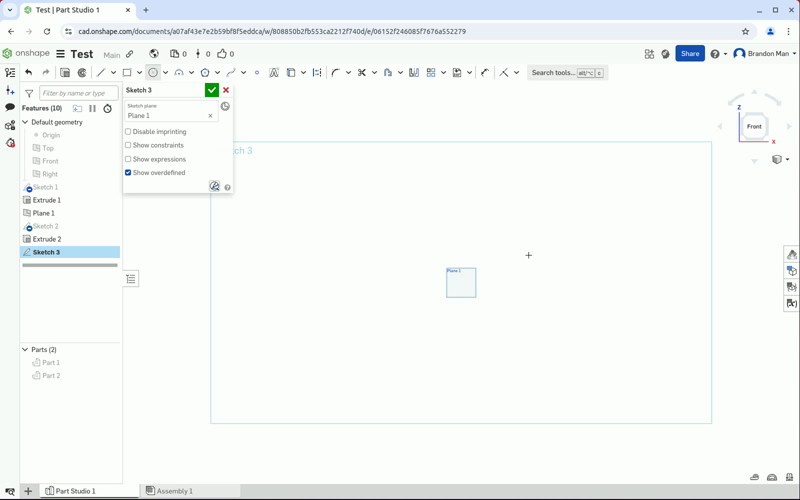
key_up(shift)
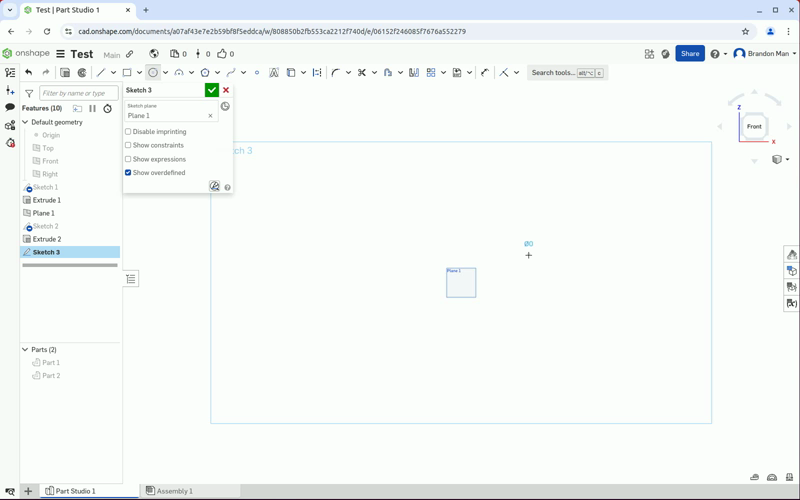
mouse_move(533, 254)
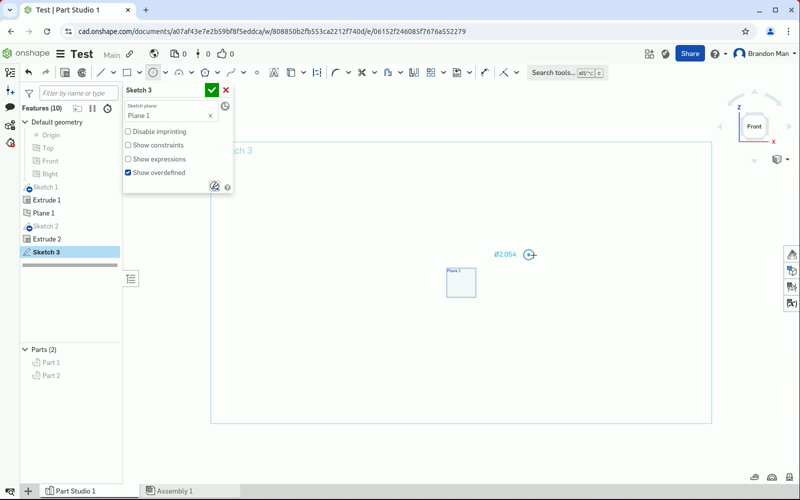
click(533, 254)
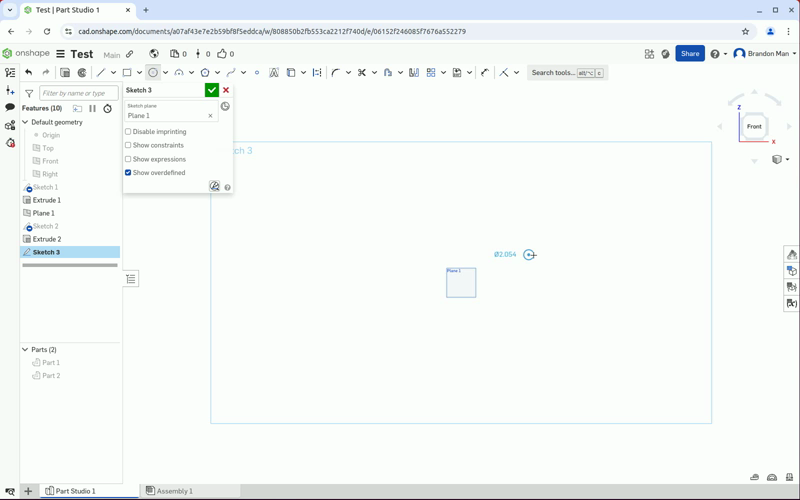
key(esc)
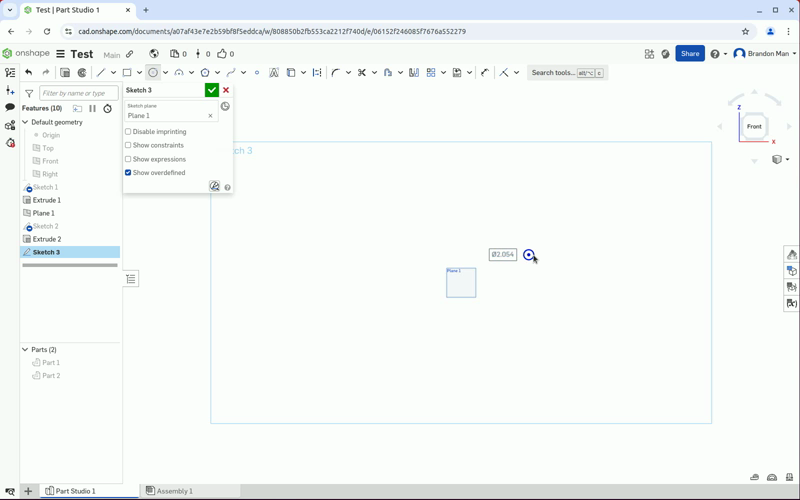
mouse_move(526, 254)
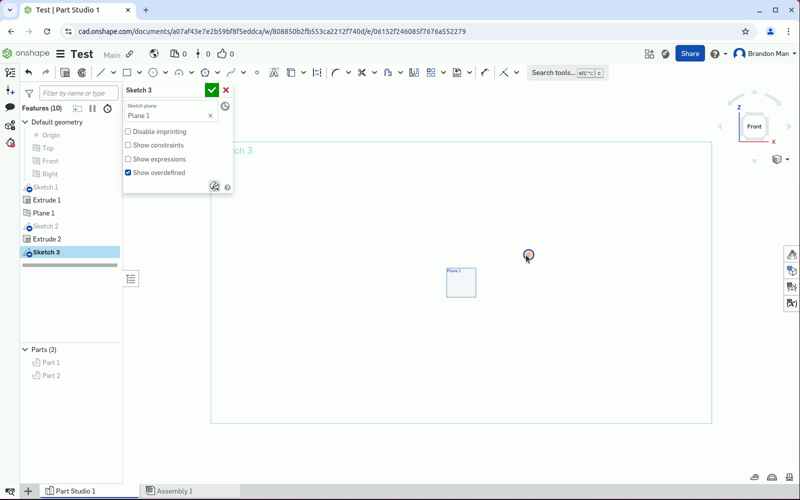
scroll(6)
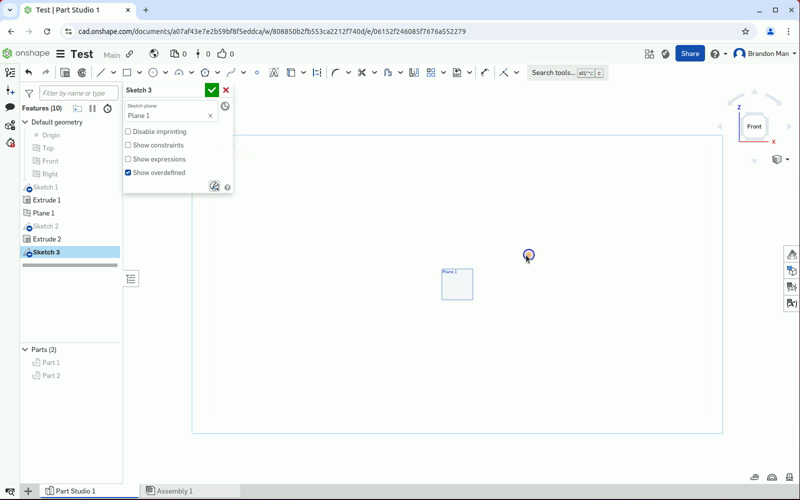
scroll(6)
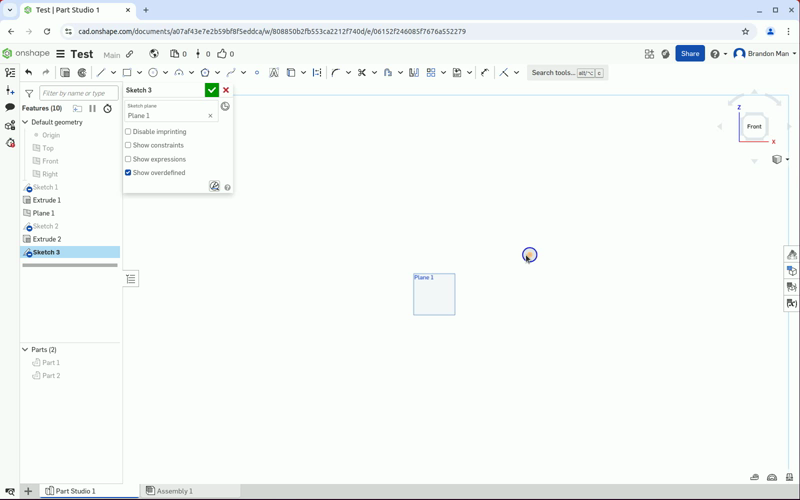
scroll(6)
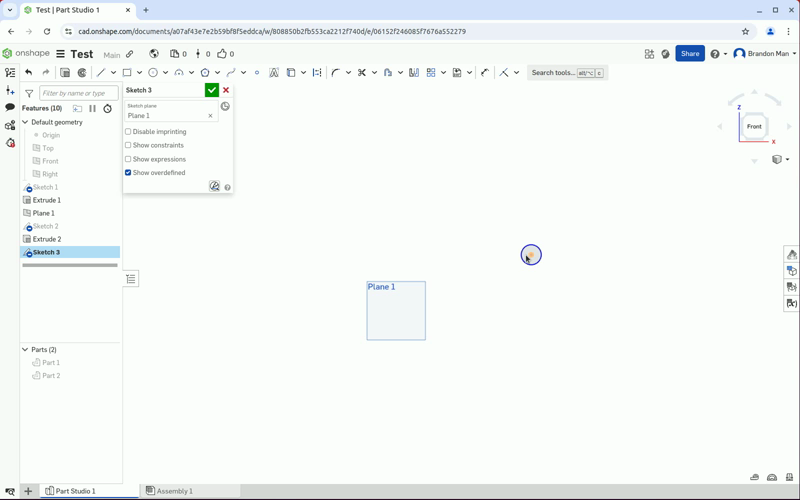
scroll(6)
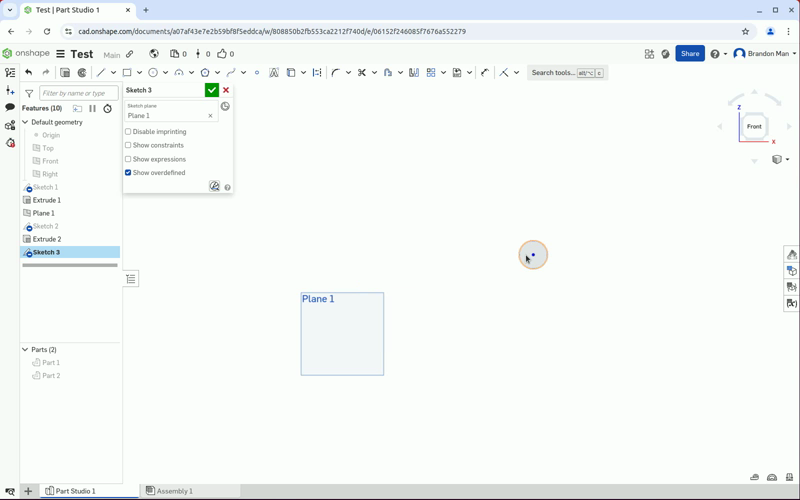
scroll(6)
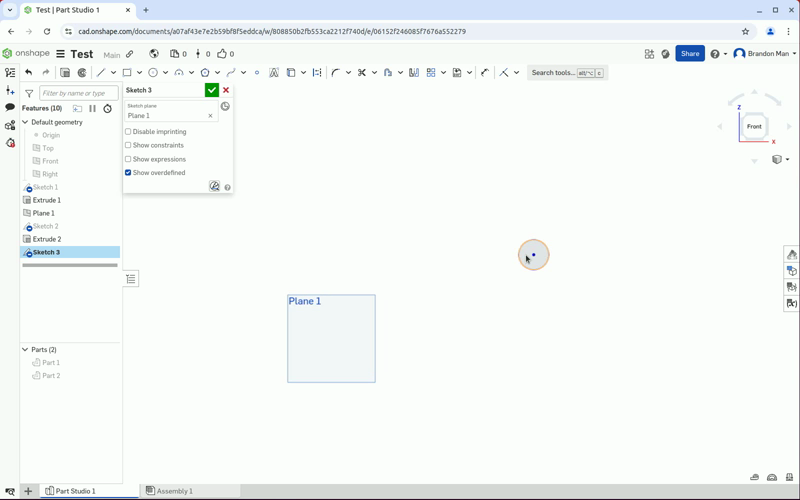
scroll(6)
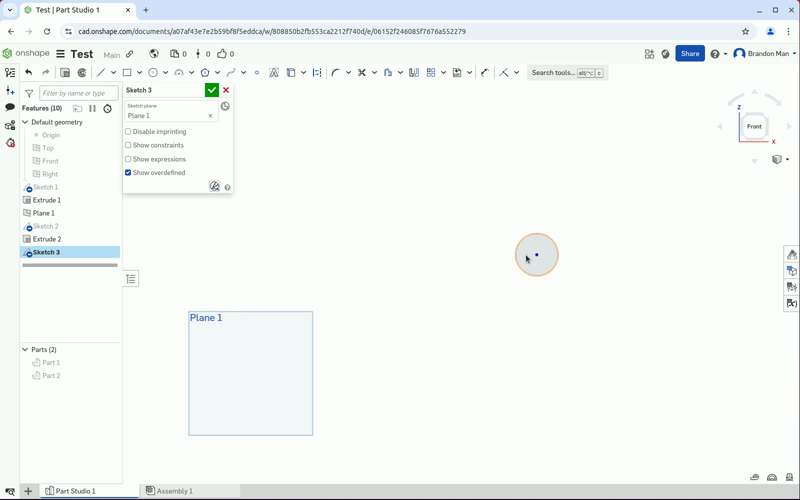
scroll(6)
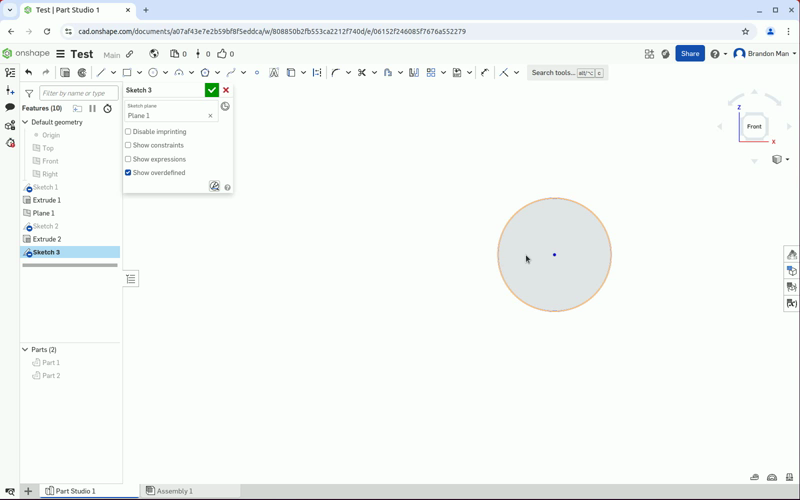
click(526, 254)
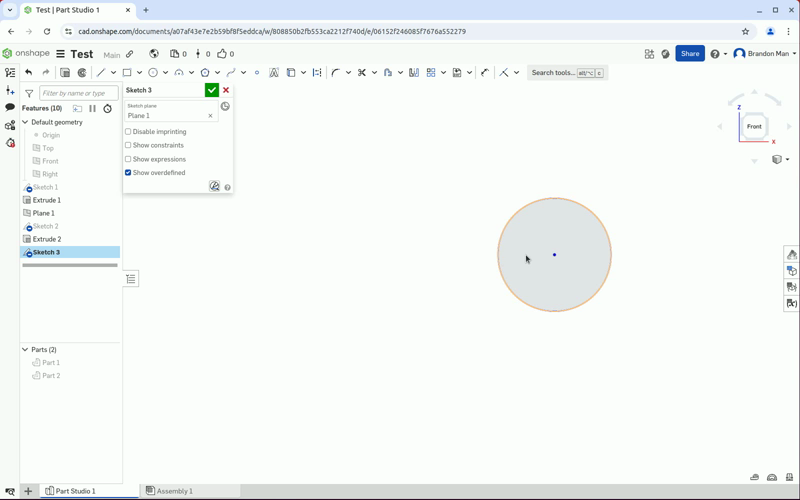
scroll(-6)
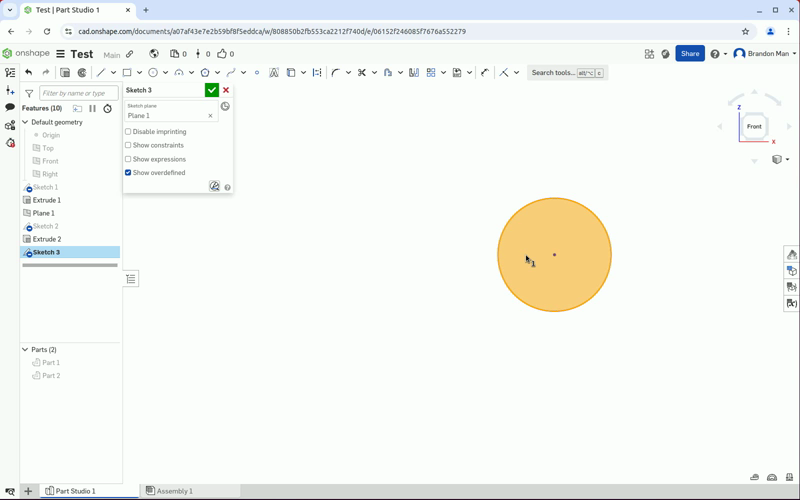
scroll(-6)
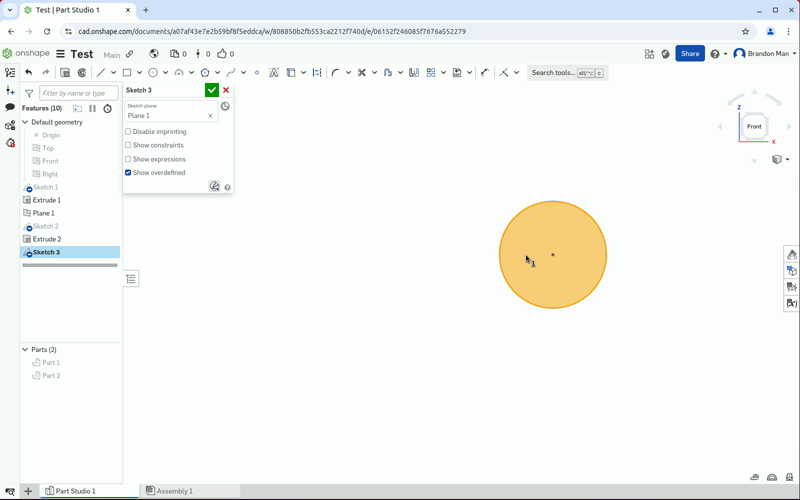
scroll(-6)
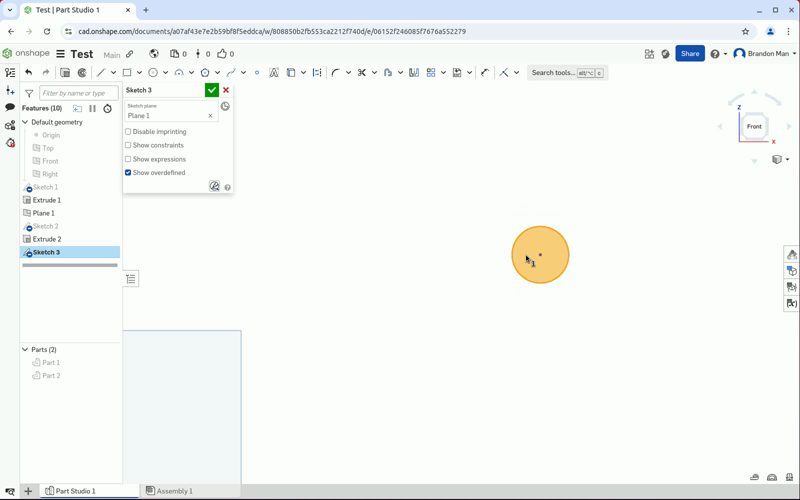
scroll(-6)
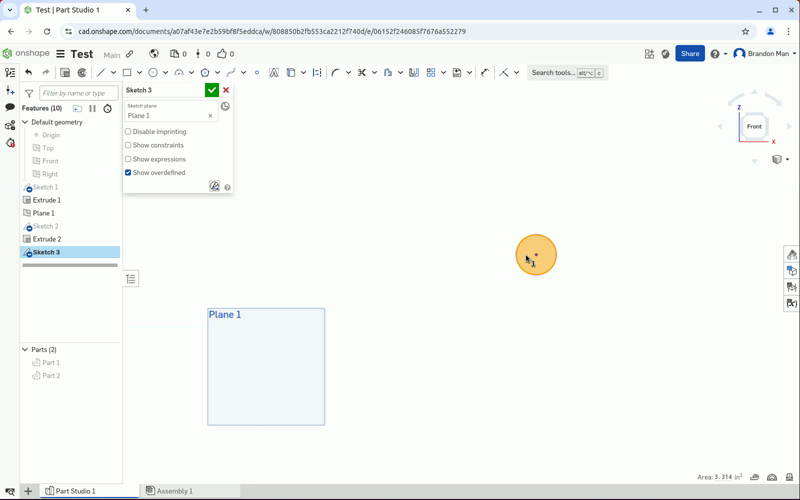
scroll(-6)
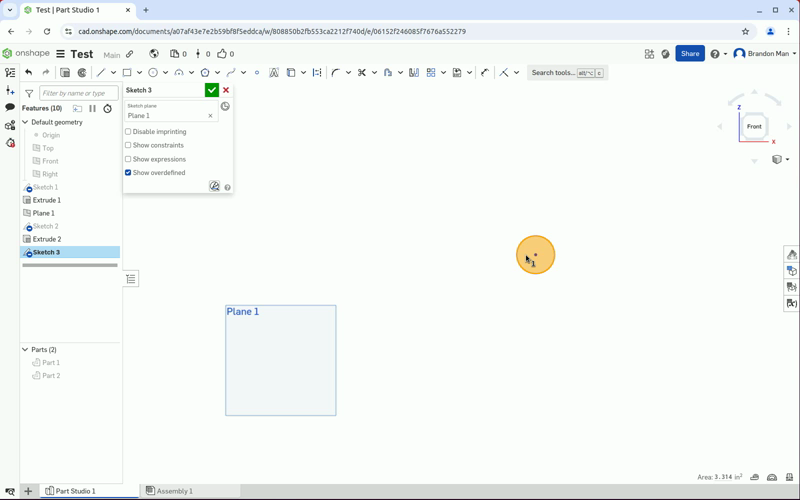
scroll(-6)
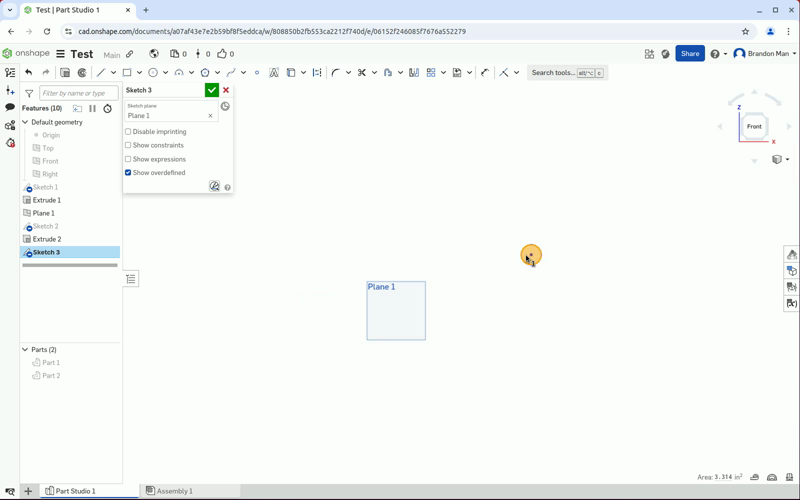
scroll(-6)
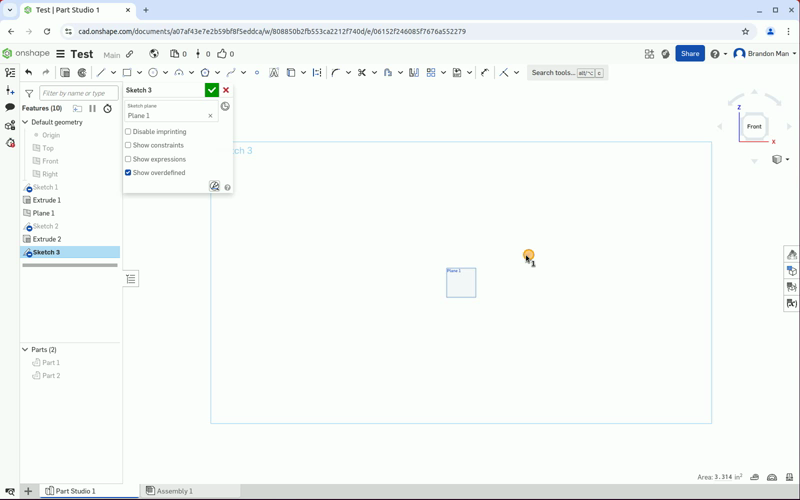
mouse_move(73, 352)
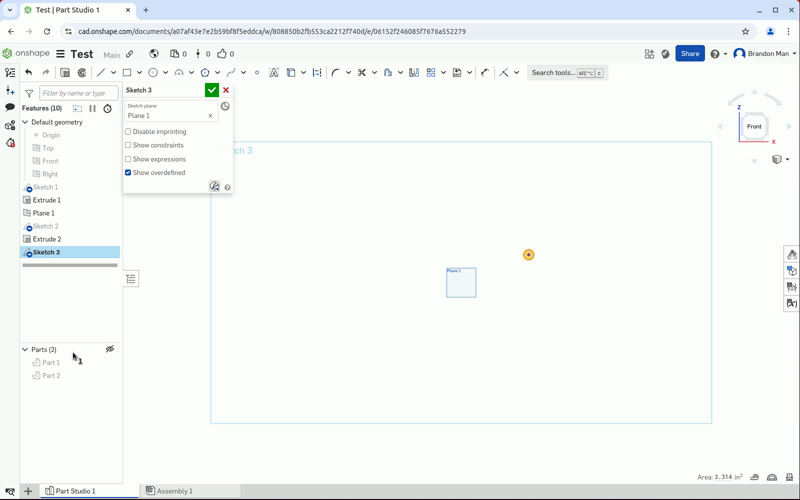
key(shift+y)
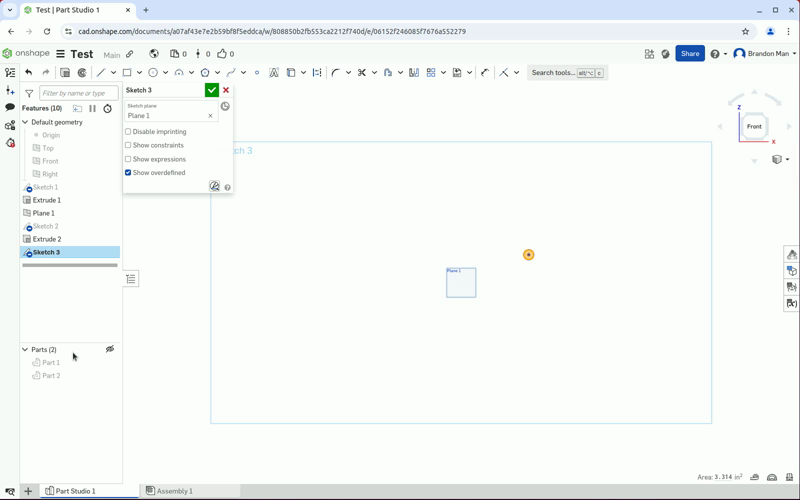
key(shift+e)
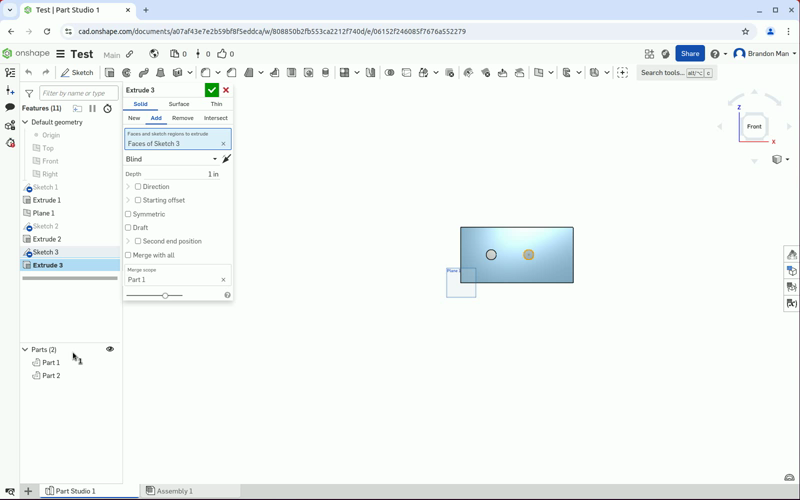
mouse_move(143, 106)
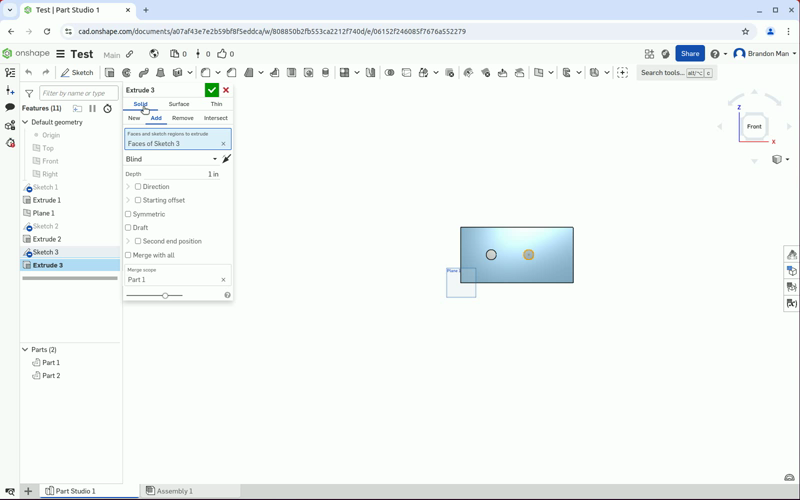
click(143, 106)
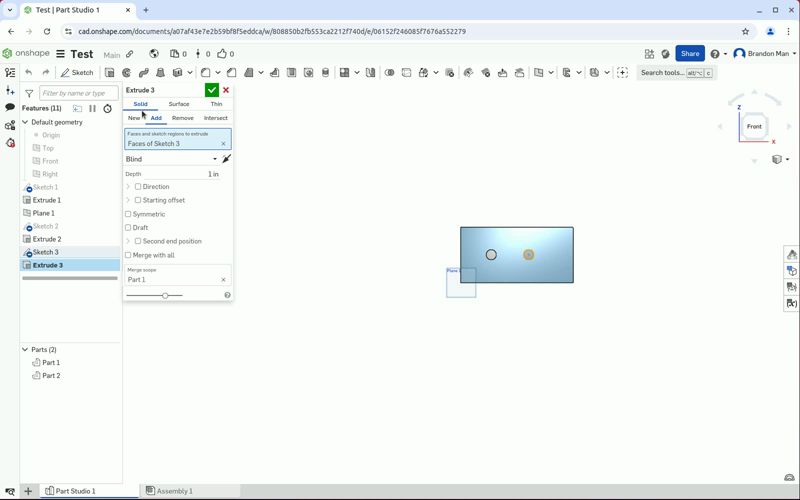
mouse_move(137, 120)
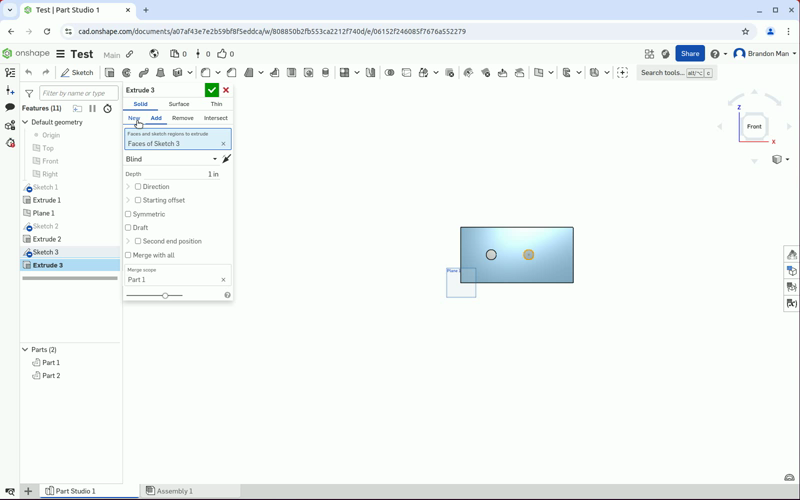
click(137, 120)
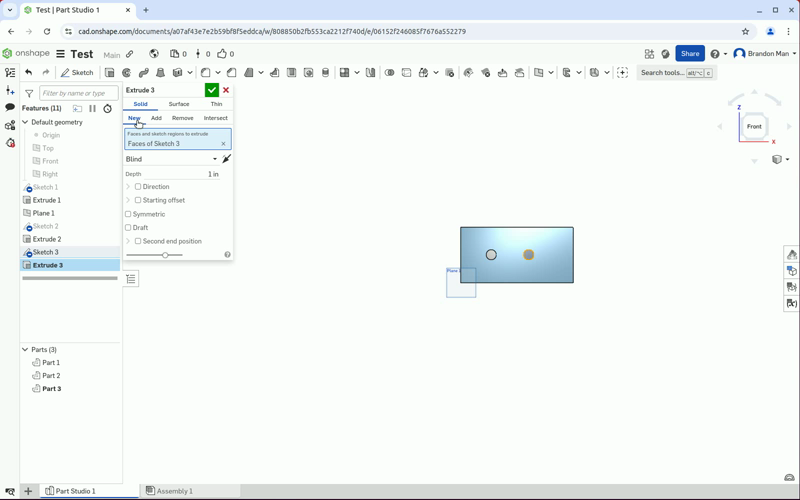
key(tab, 4)
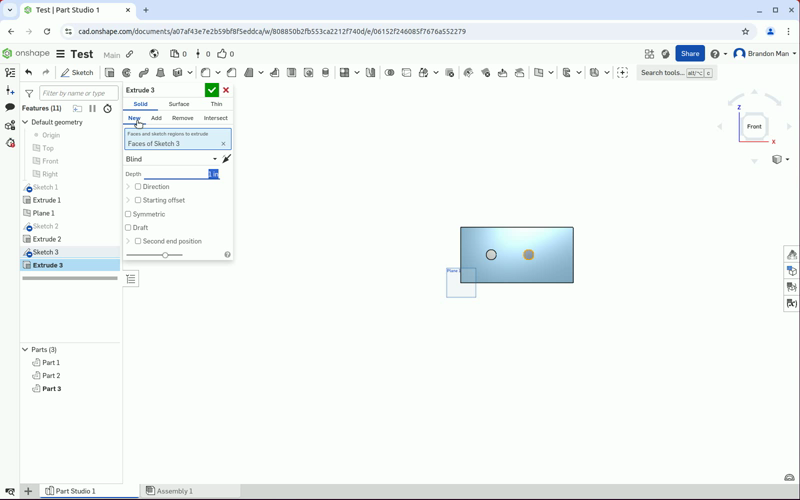
text(3.851)
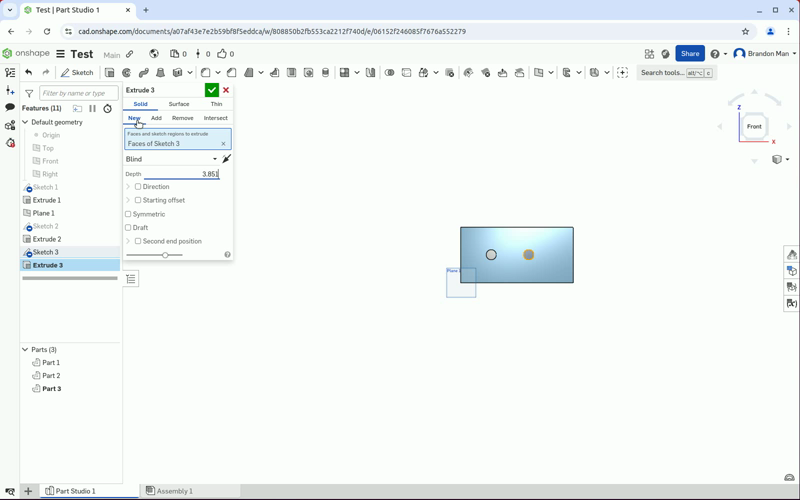
key(enter)
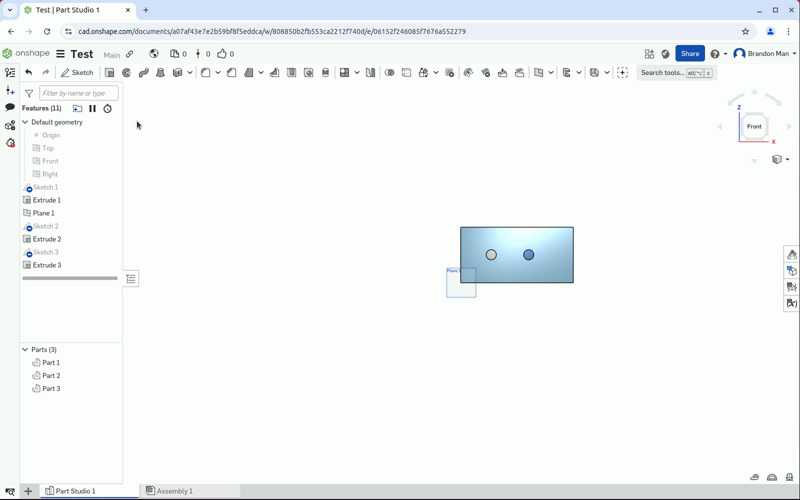
key(shift+h)
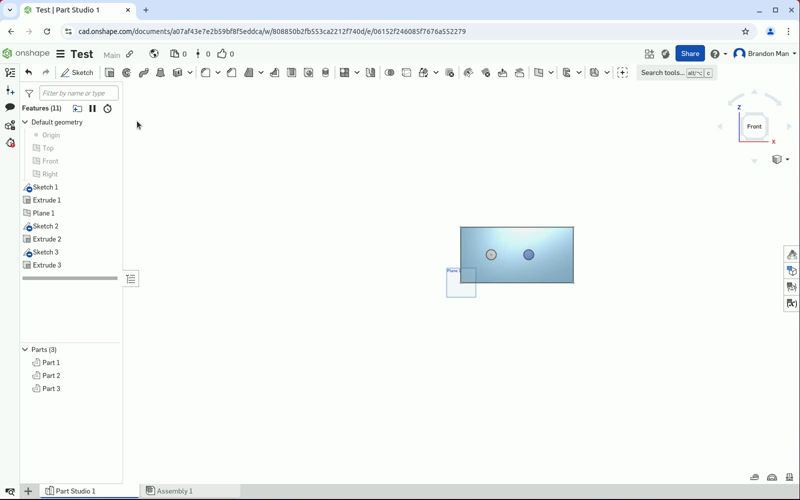
key(shift+h)
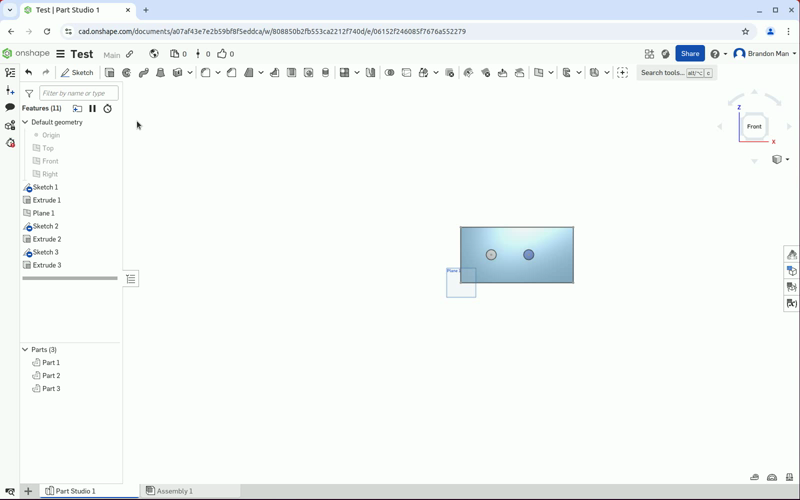
key(shift+7)
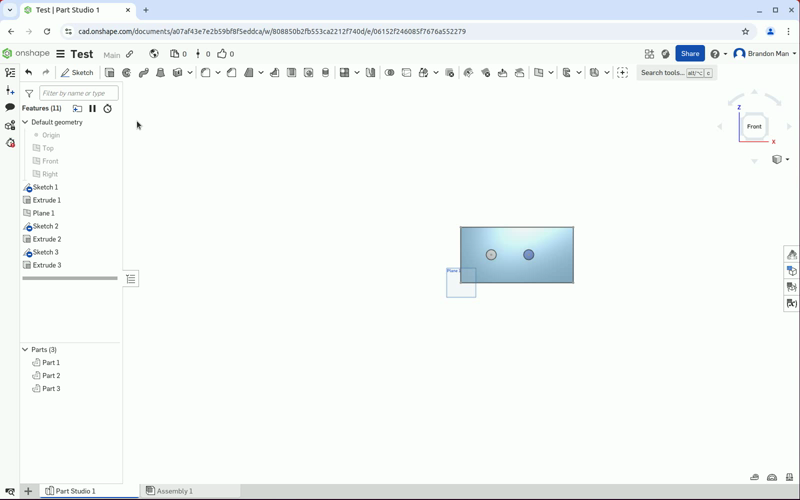
key(left, 2)
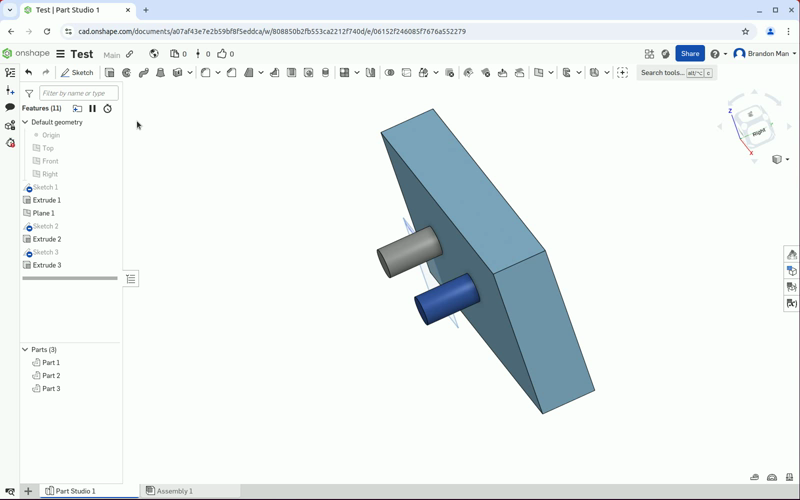
key(down, 2)
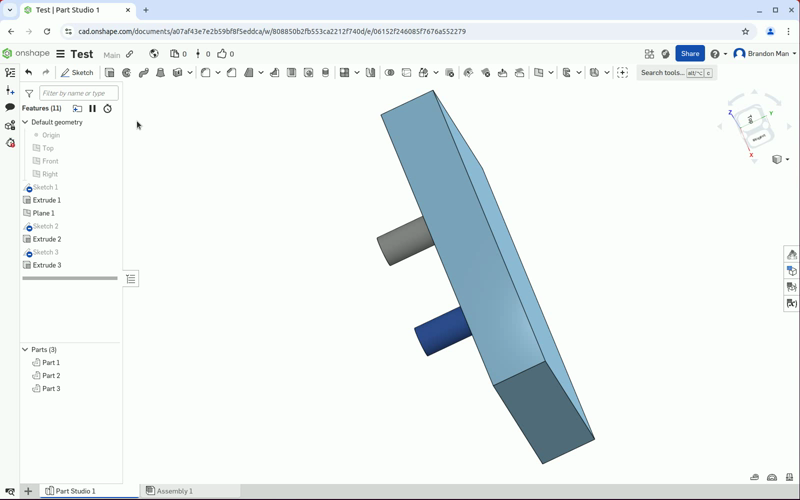
key(up, 2)
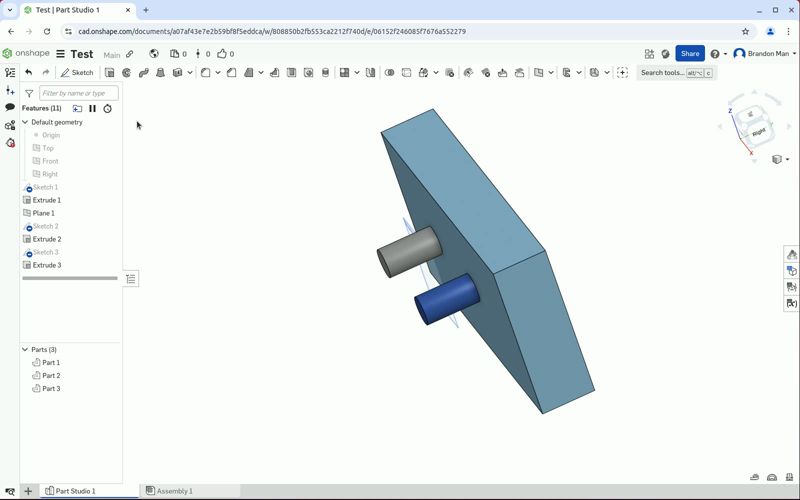
key(right, 2)
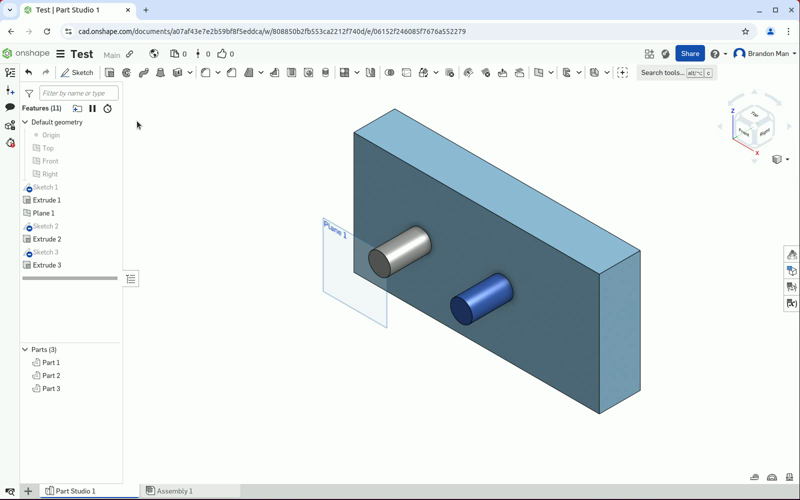
mouse_move(73, 189)
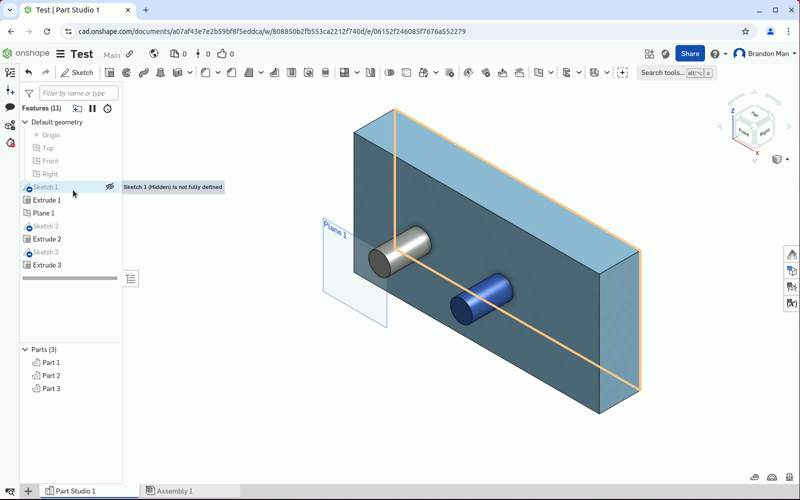
click(73, 189)